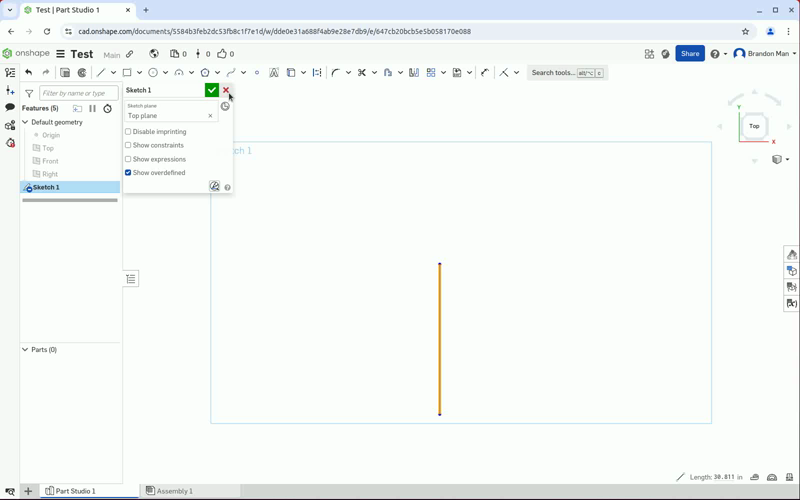
key(shift+h)
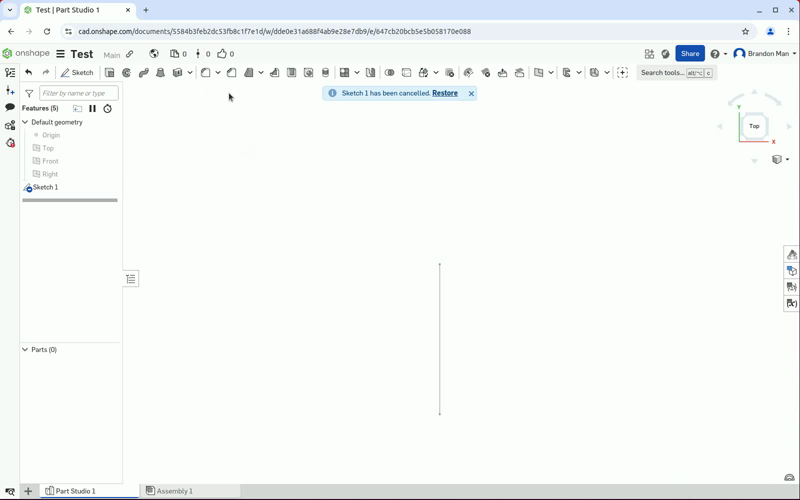
key(shift+s)
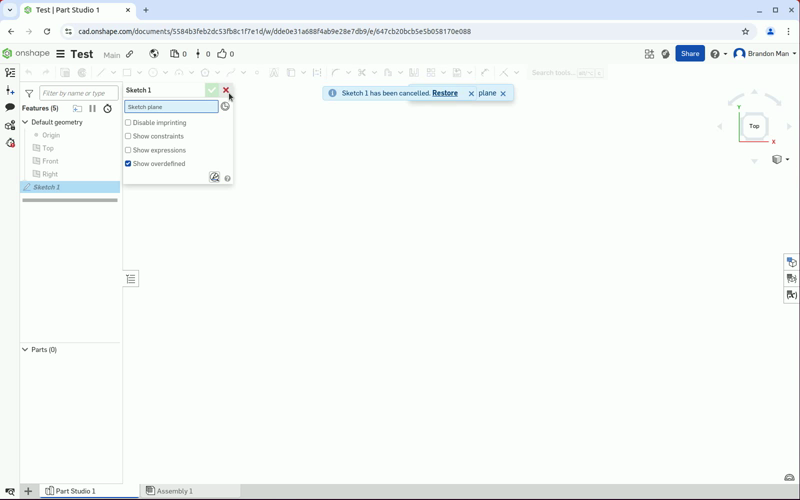
mouse_move(73, 150)
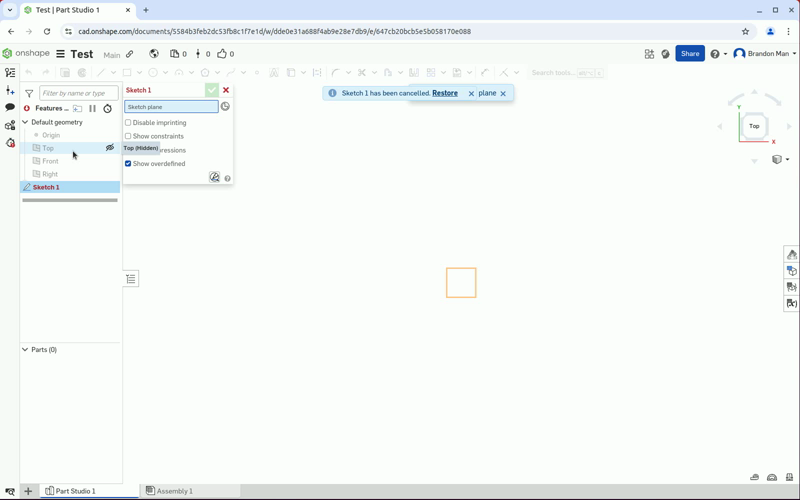
click(73, 150)
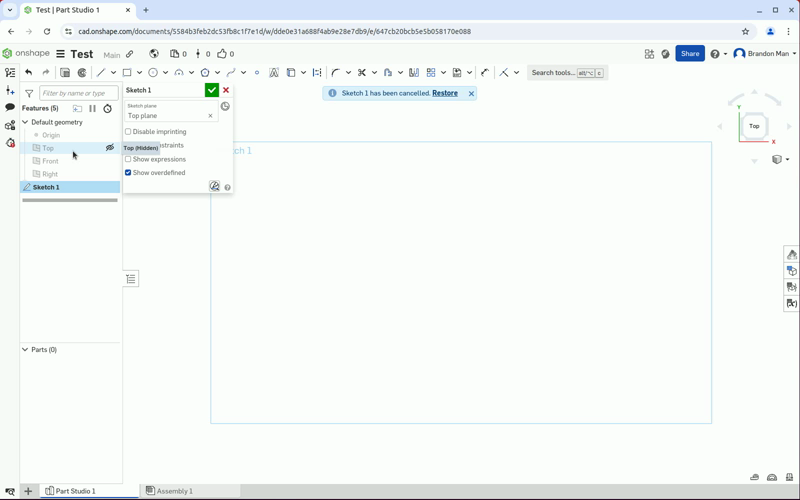
mouse_move(73, 352)
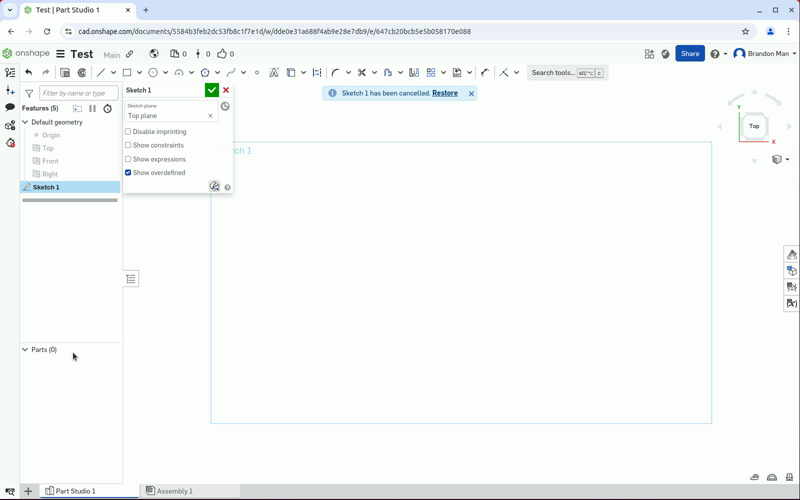
key(y)
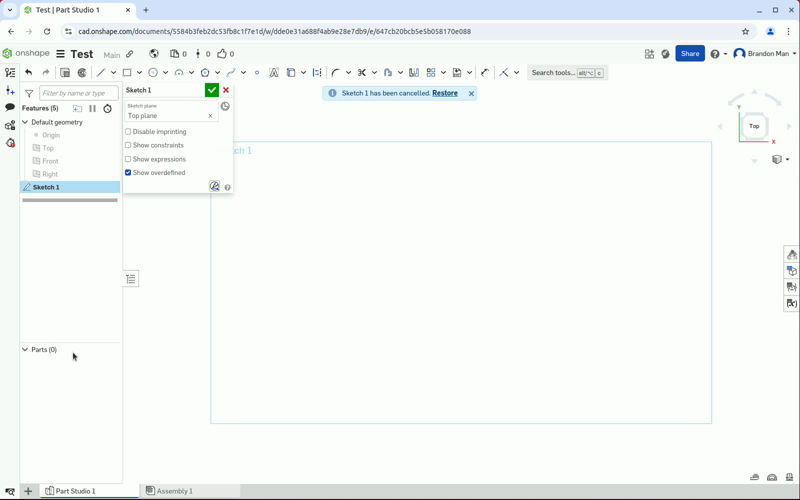
key(l)
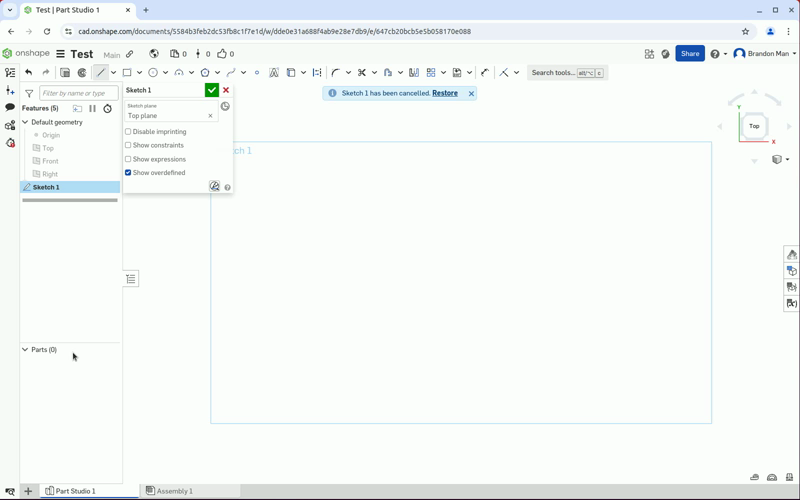
key_down(shift)
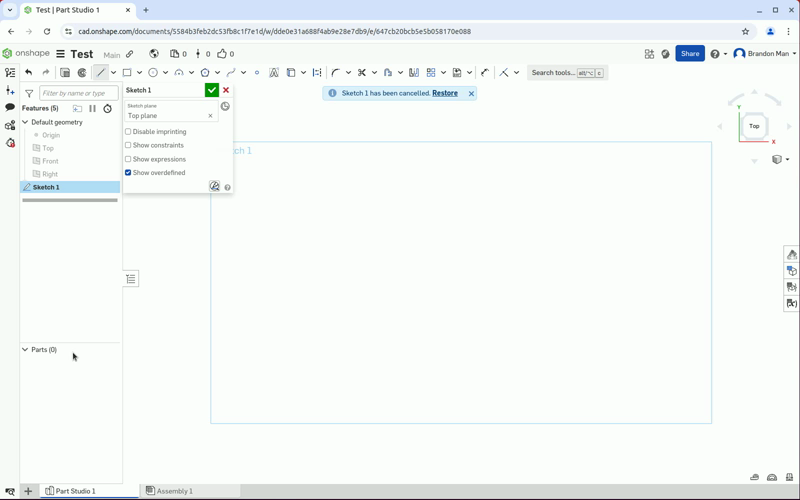
mouse_move(429, 314)
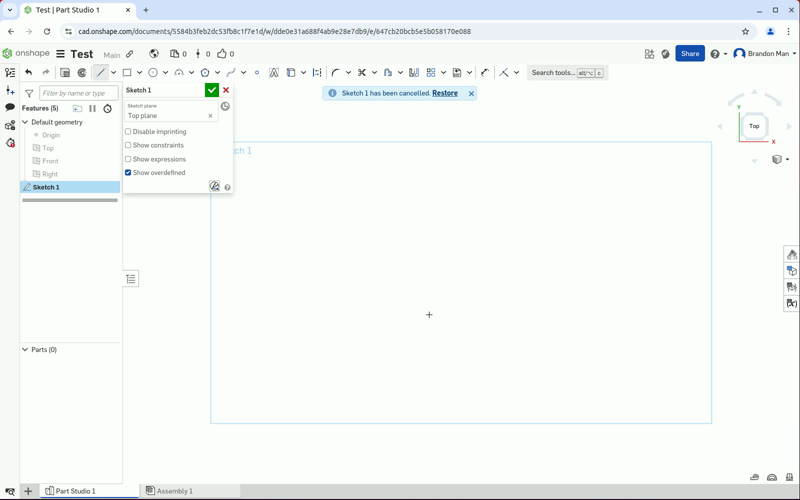
click(429, 314)
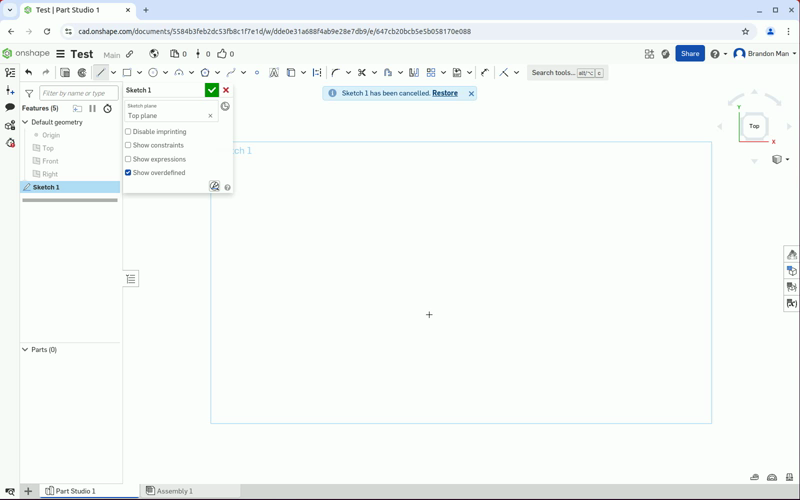
key_up(shift)
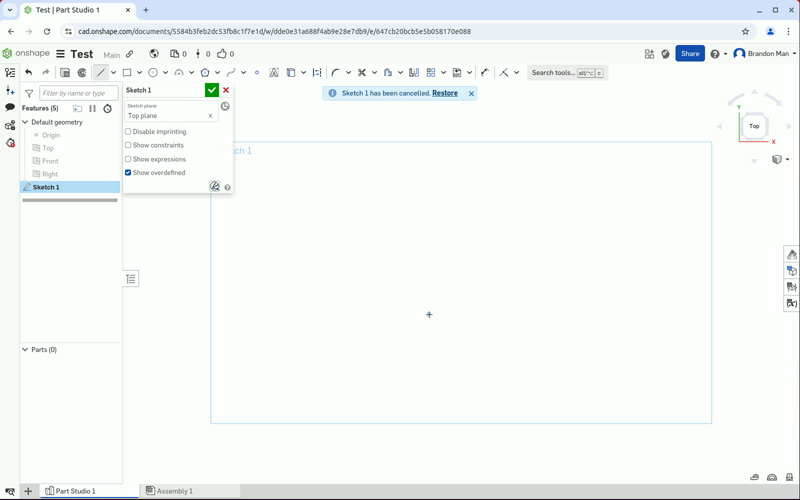
key_down(shift)
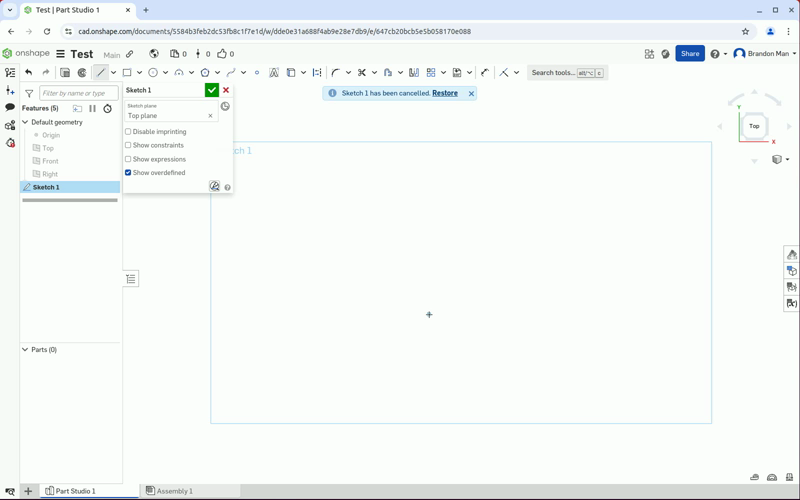
mouse_move(494, 314)
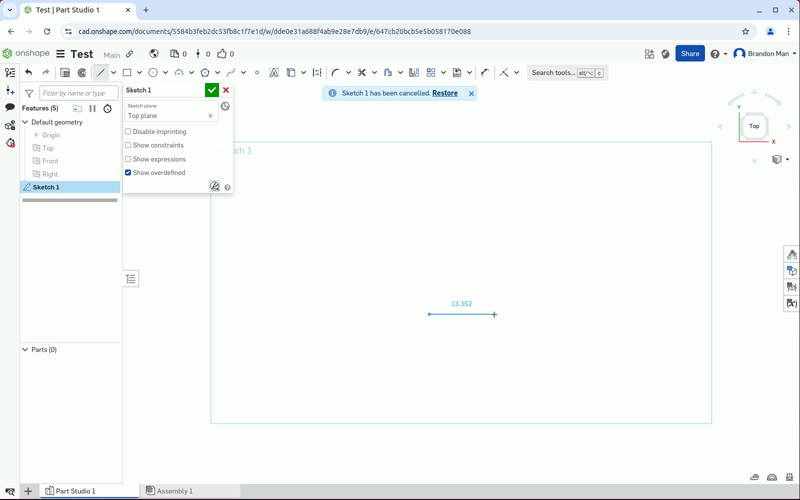
click(494, 314)
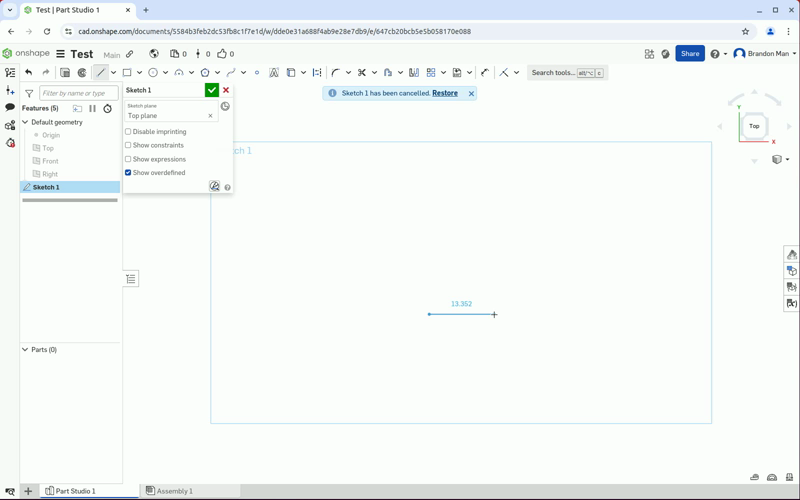
key_up(shift)
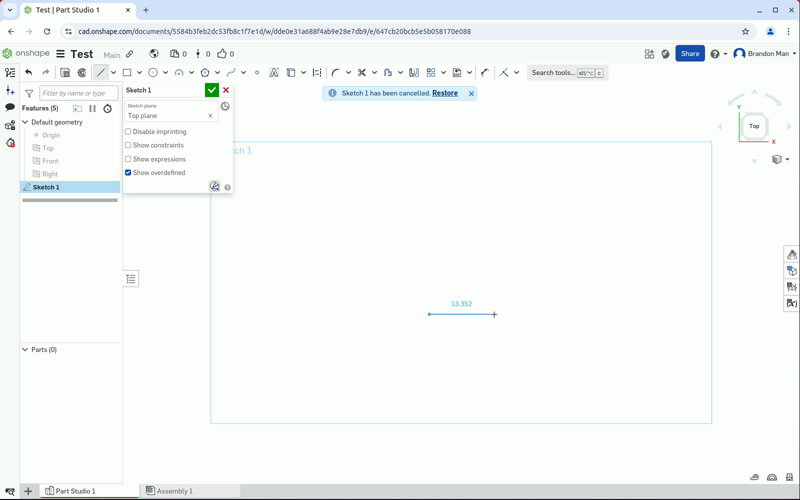
key_down(shift)
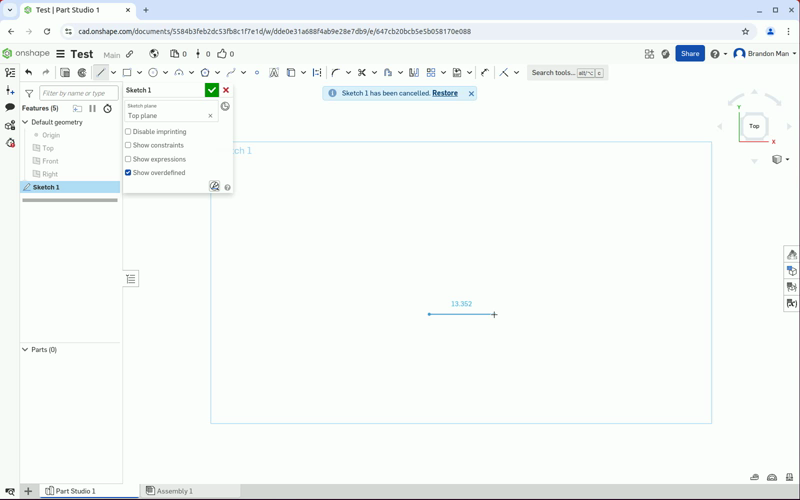
mouse_move(494, 249)
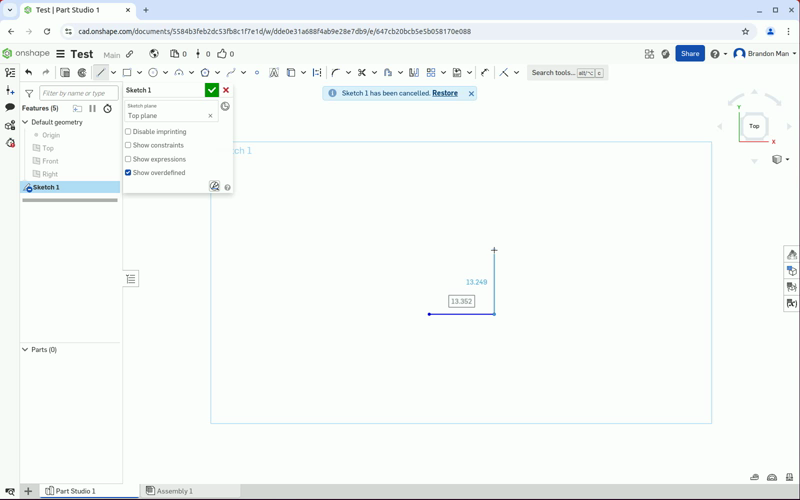
click(494, 249)
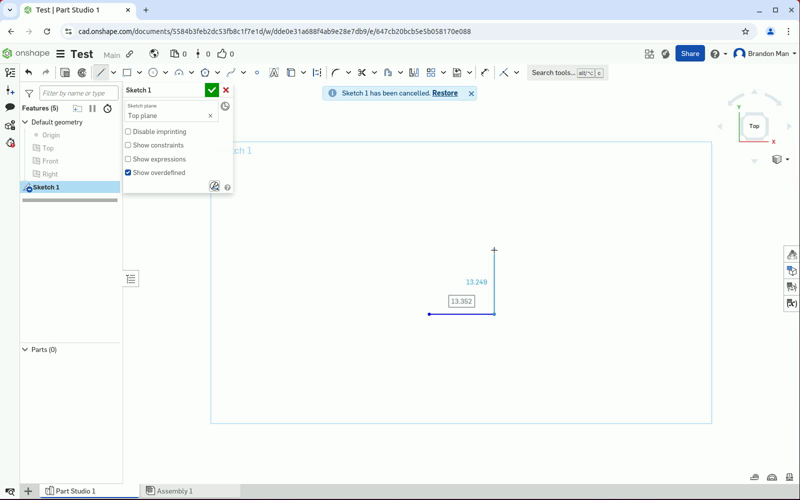
key_up(shift)
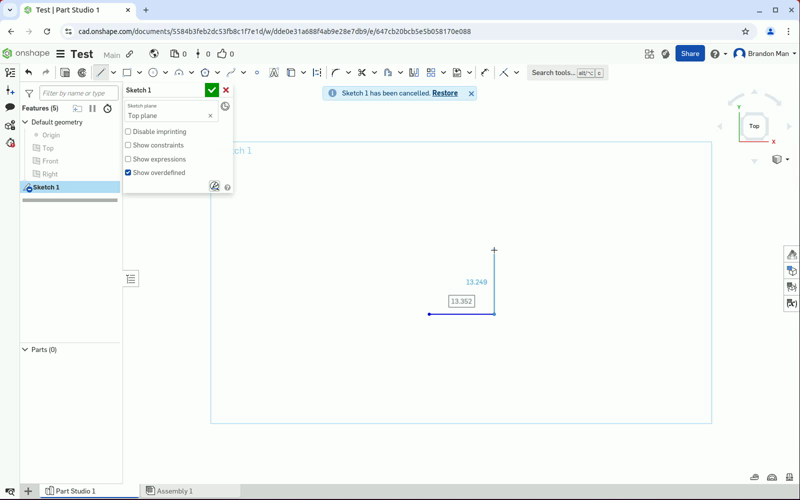
key_down(shift)
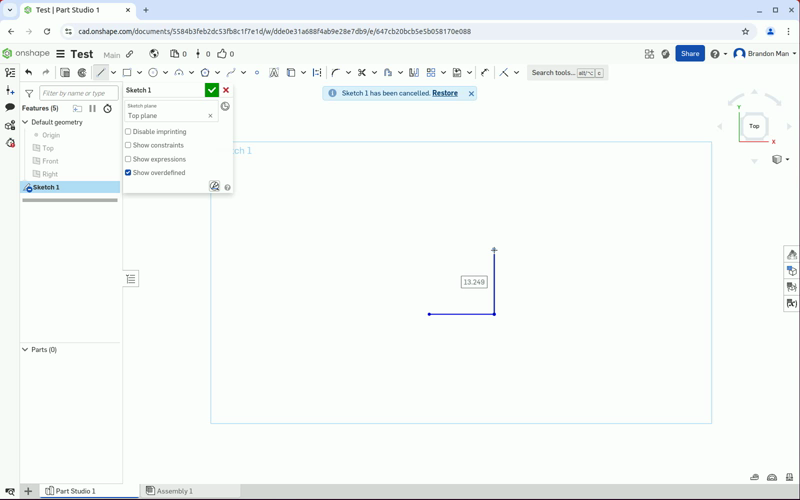
mouse_move(429, 249)
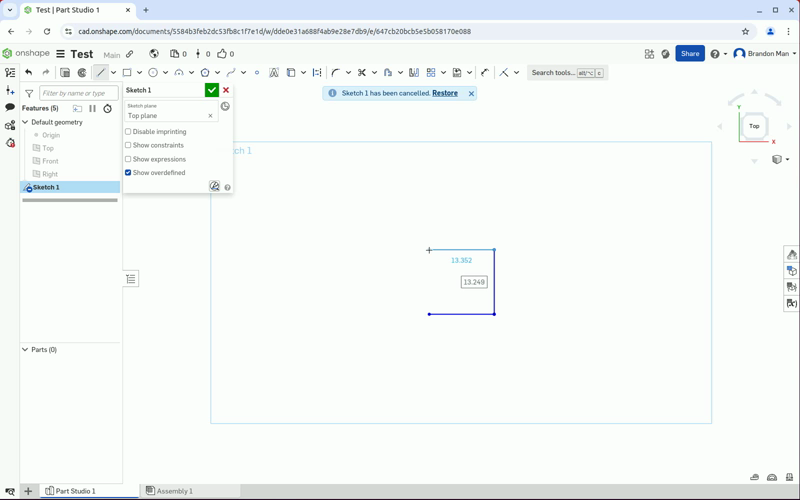
click(429, 249)
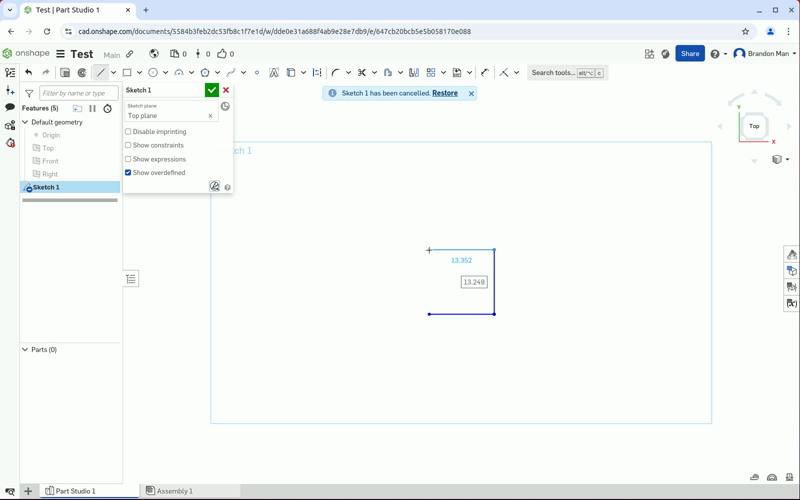
key_up(shift)
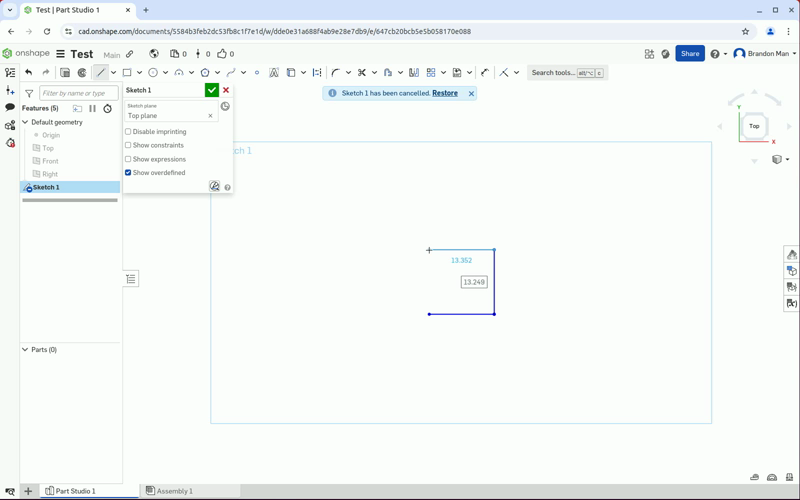
key_down(shift)
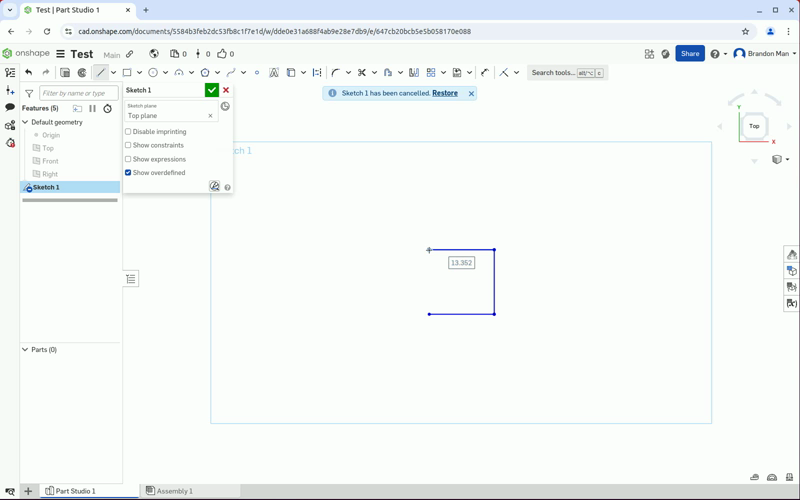
mouse_move(429, 314)
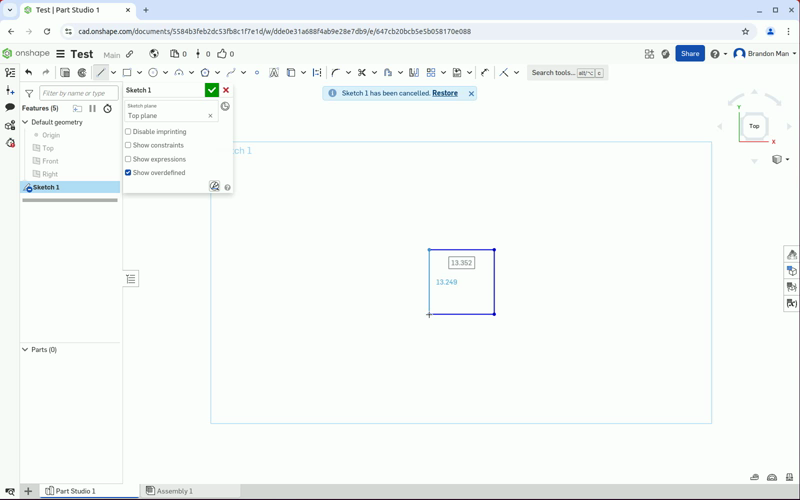
key_up(shift)
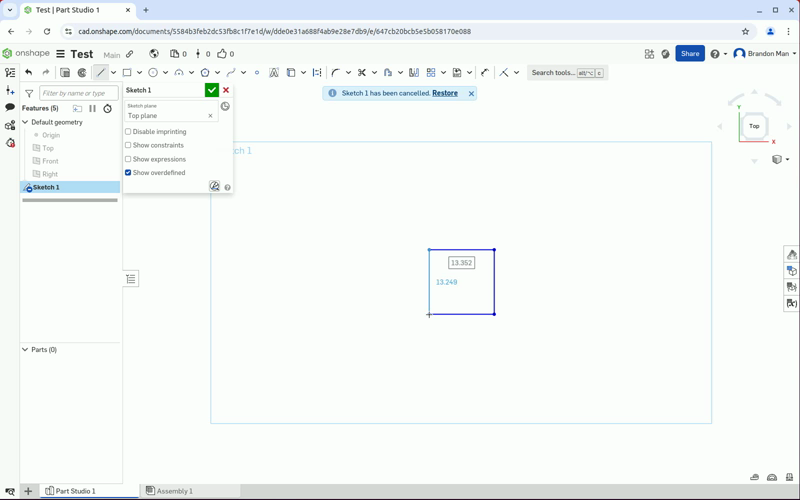
click(429, 314)
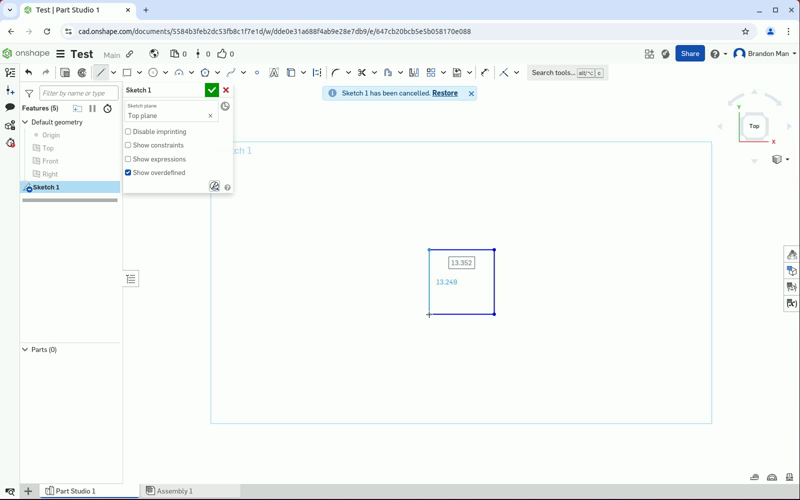
key(esc)
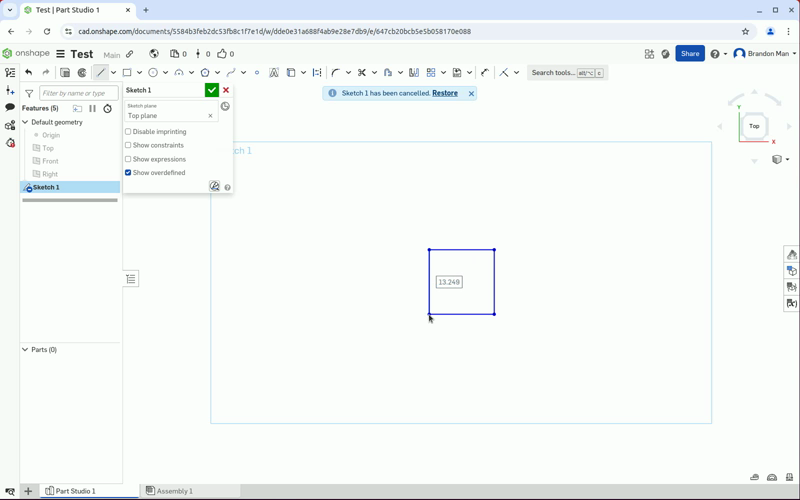
mouse_move(459, 288)
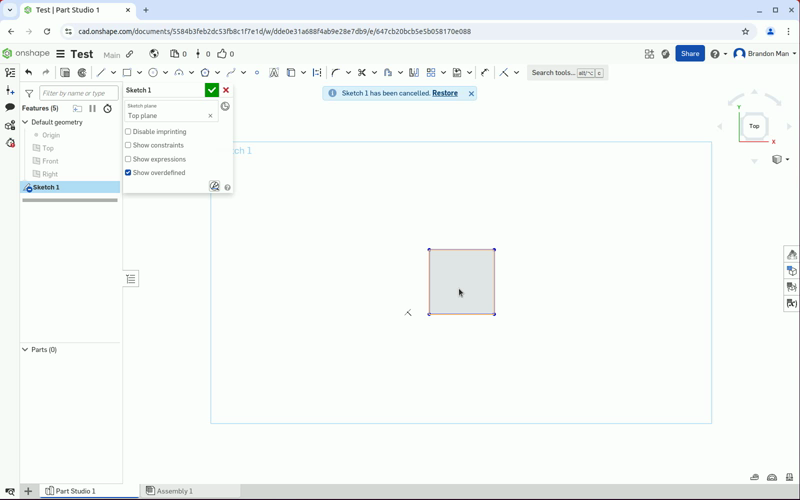
click(459, 288)
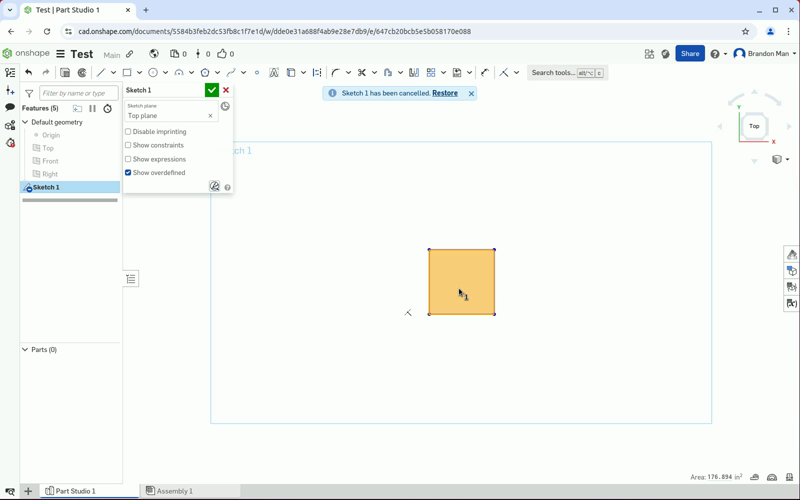
mouse_move(73, 352)
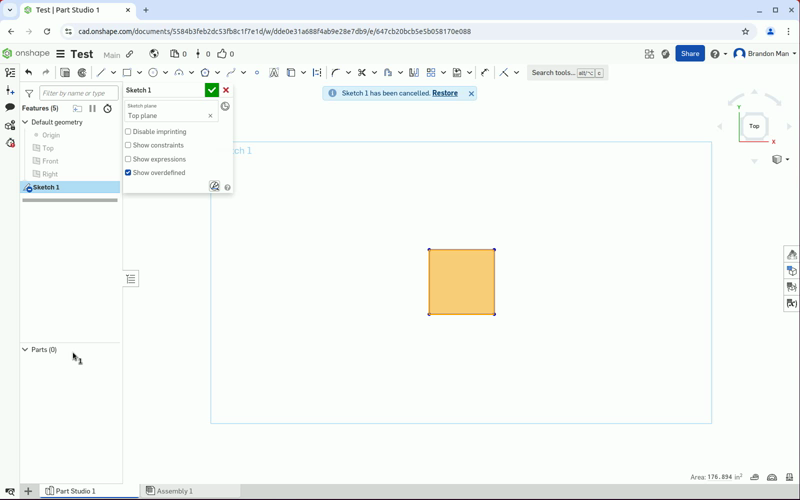
key(shift+y)
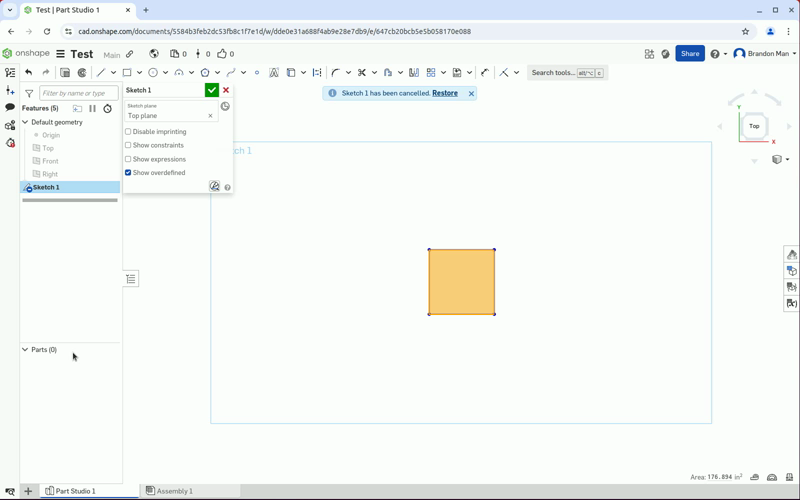
key(shift+e)
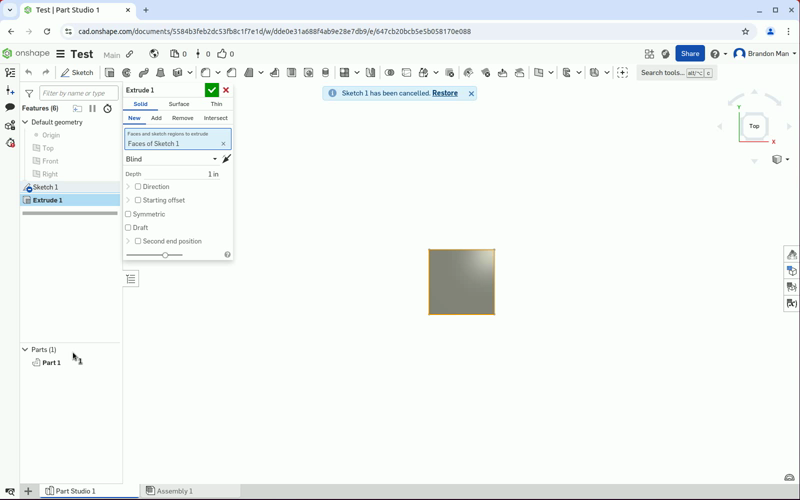
mouse_move(143, 106)
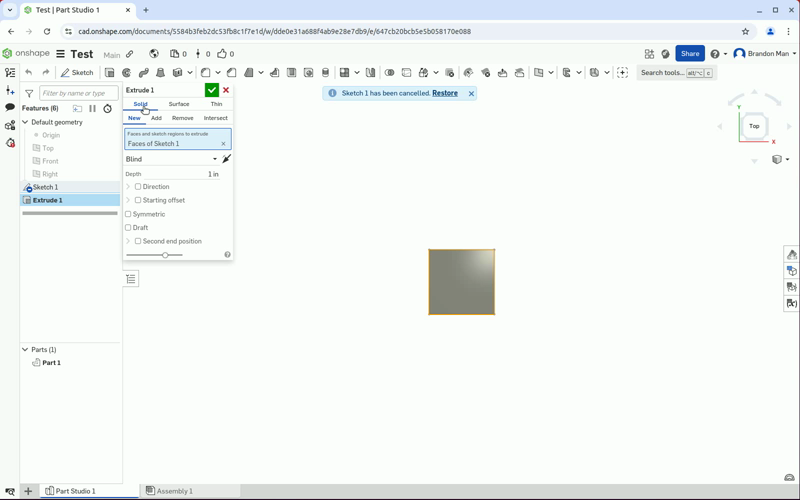
click(143, 106)
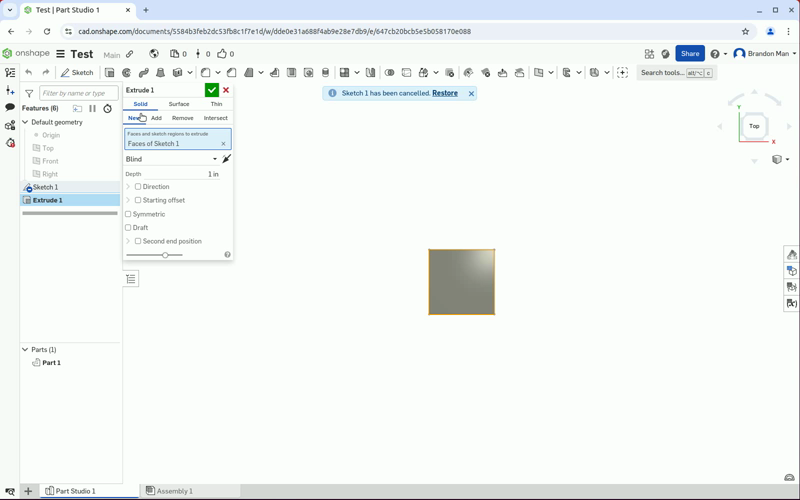
mouse_move(137, 120)
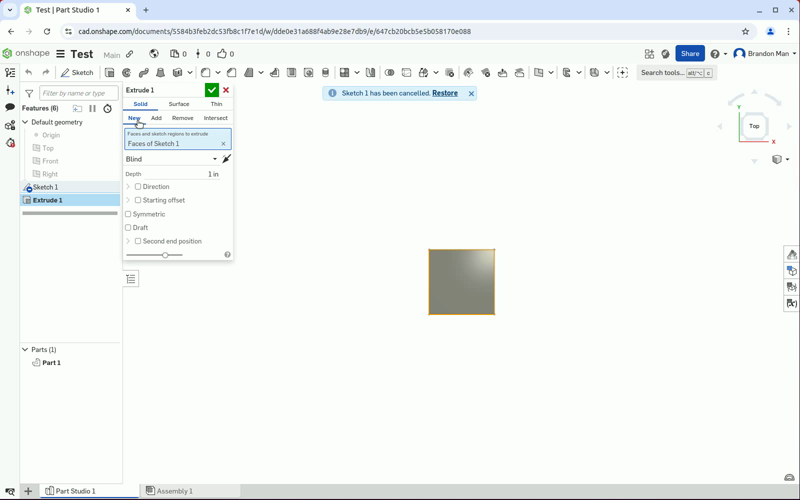
click(137, 120)
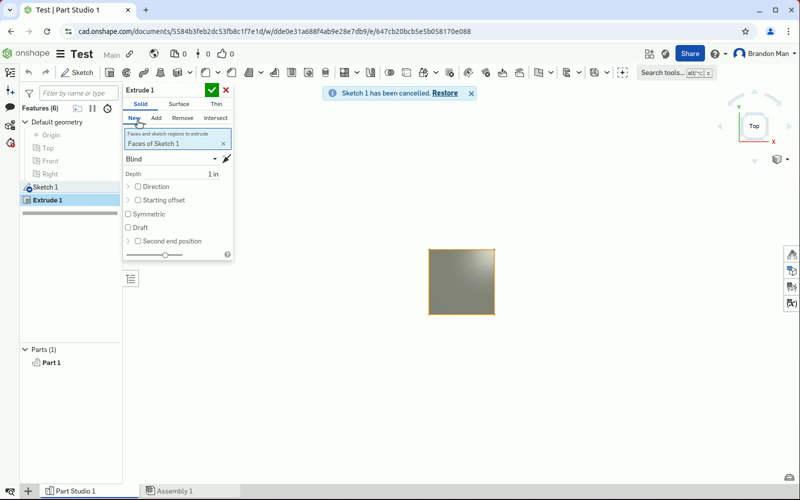
key(tab, 4)
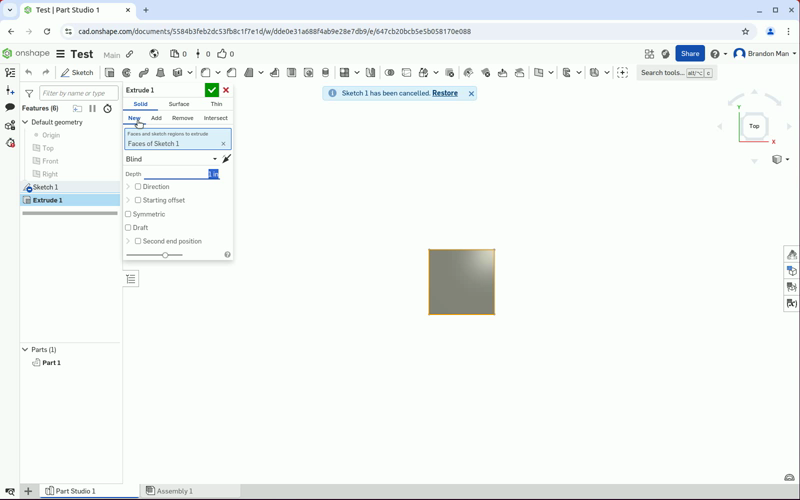
text(6.499)
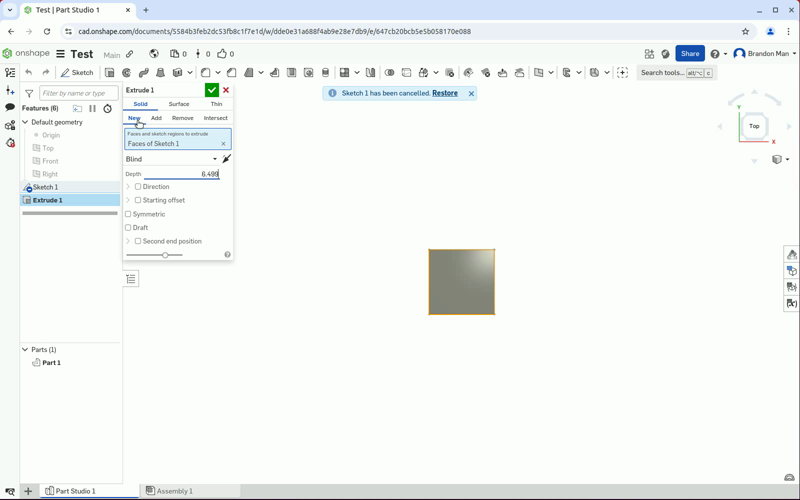
key(enter)
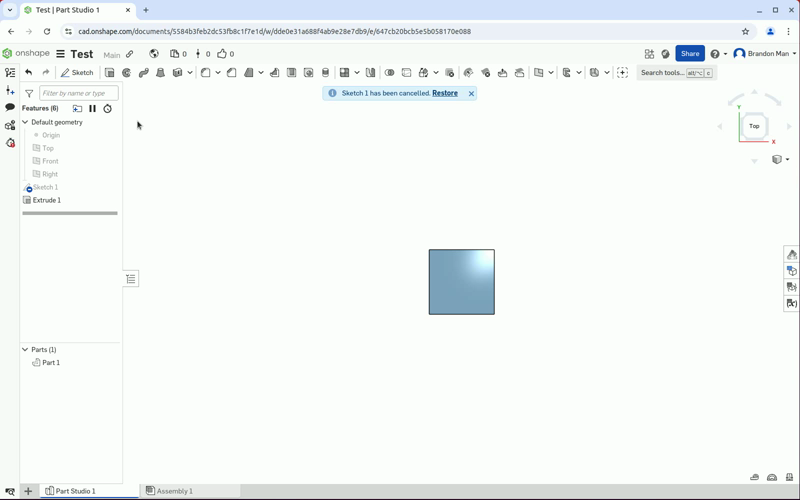
key(shift+h)
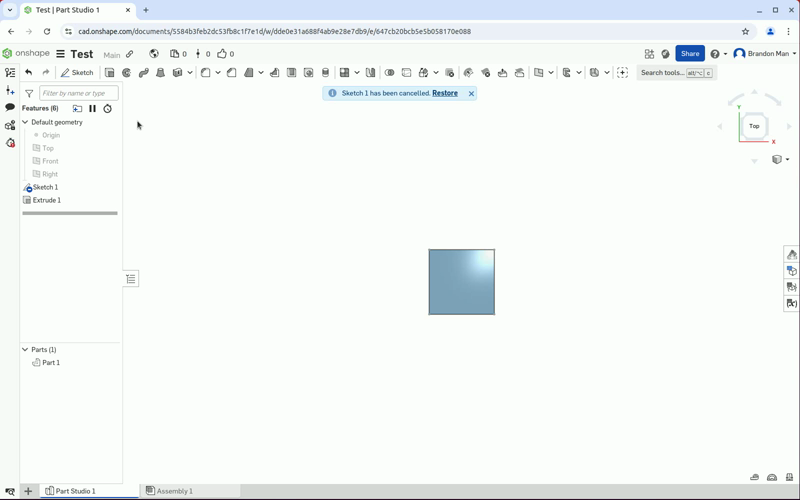
key(shift+h)
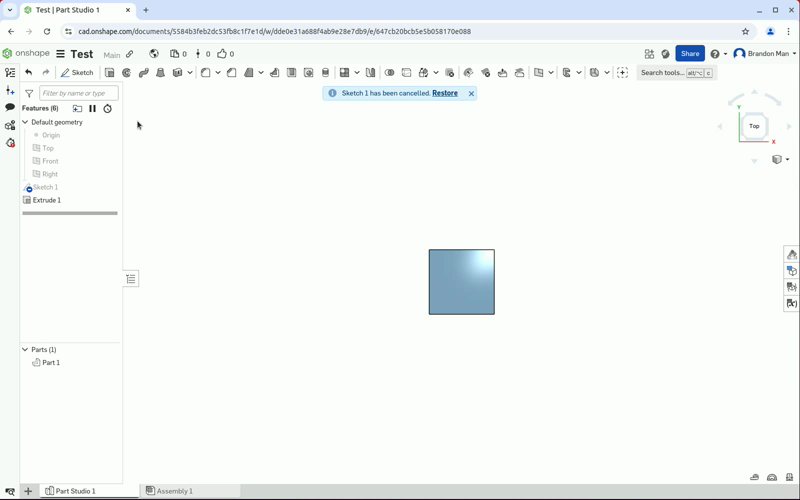
mouse_move(73, 189)
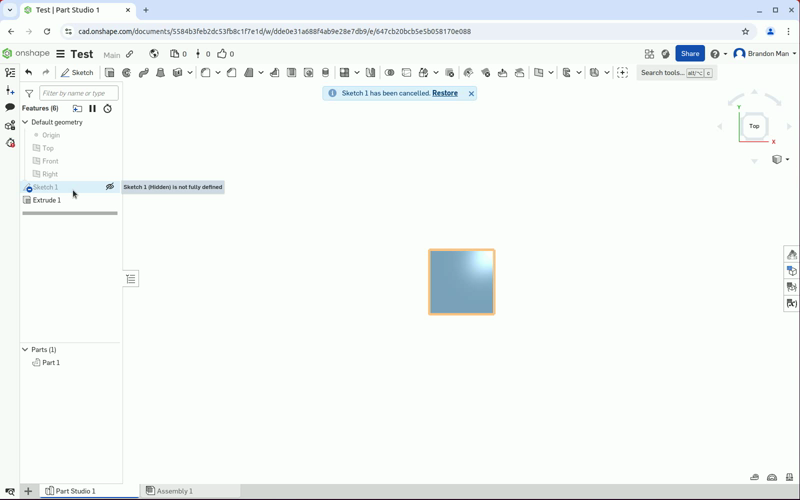
click(73, 189)
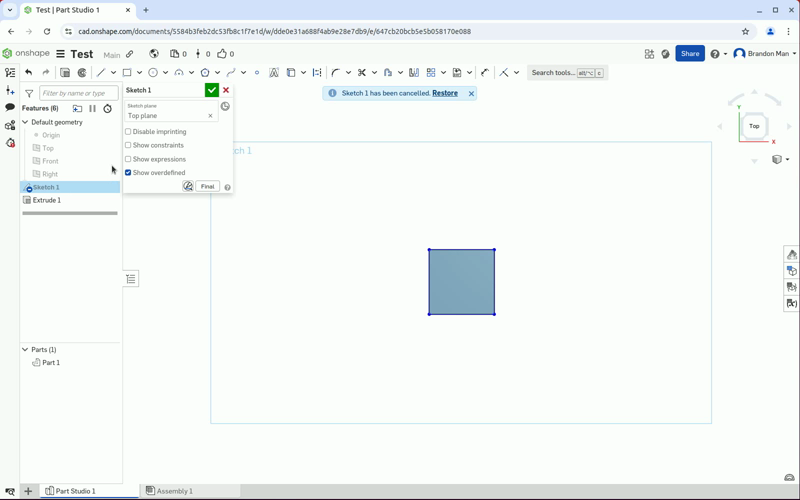
mouse_move(229, 92)
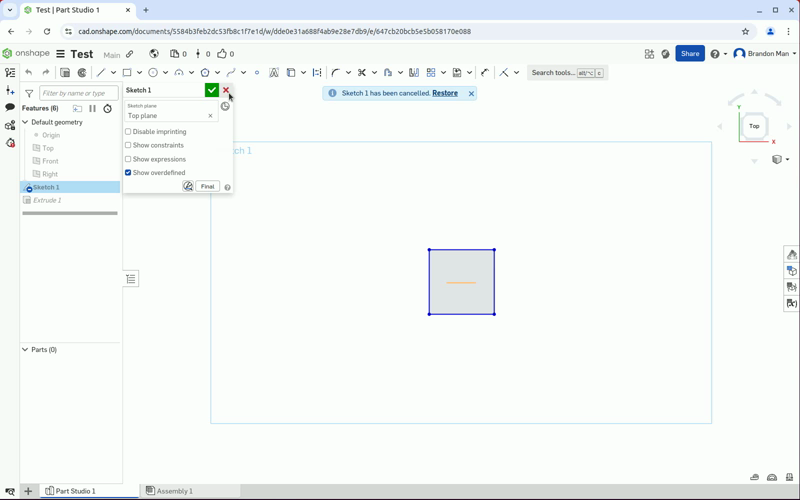
click(229, 92)
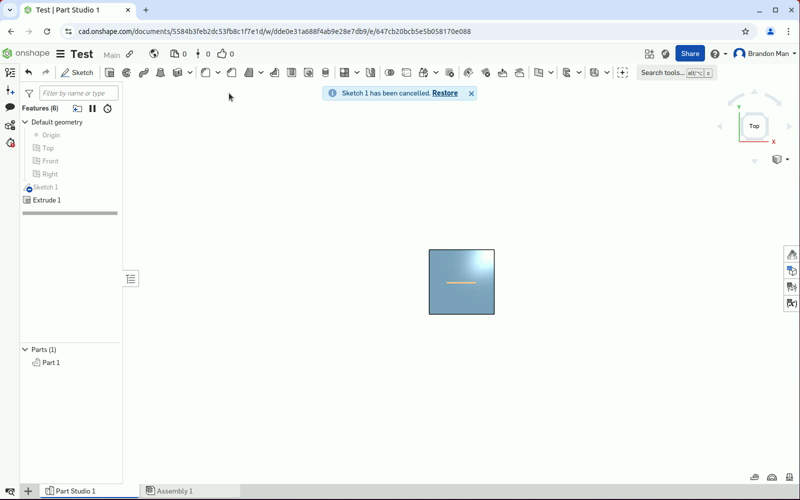
mouse_move(541, 75)
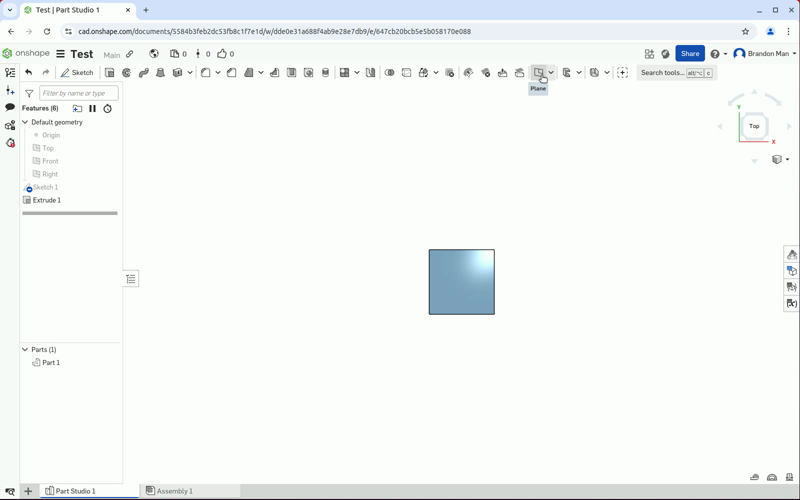
click(541, 75)
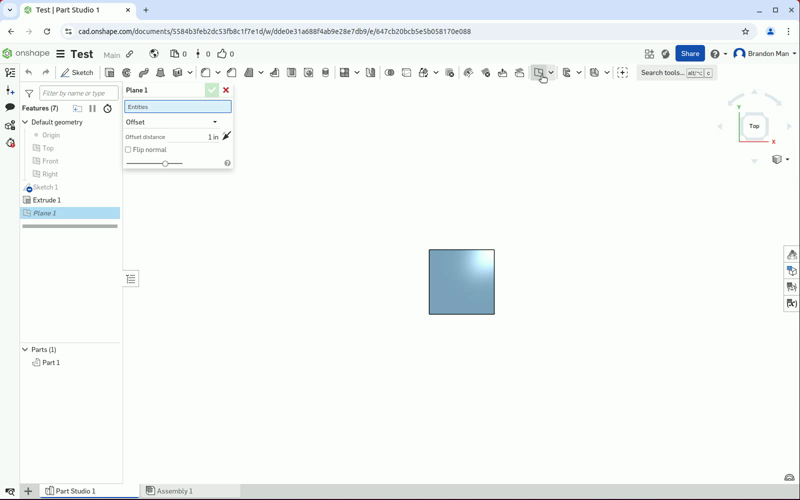
mouse_move(73, 150)
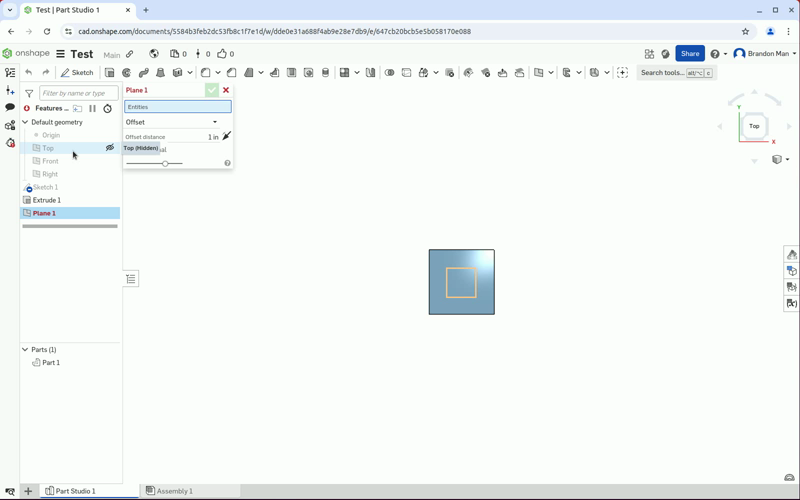
click(73, 150)
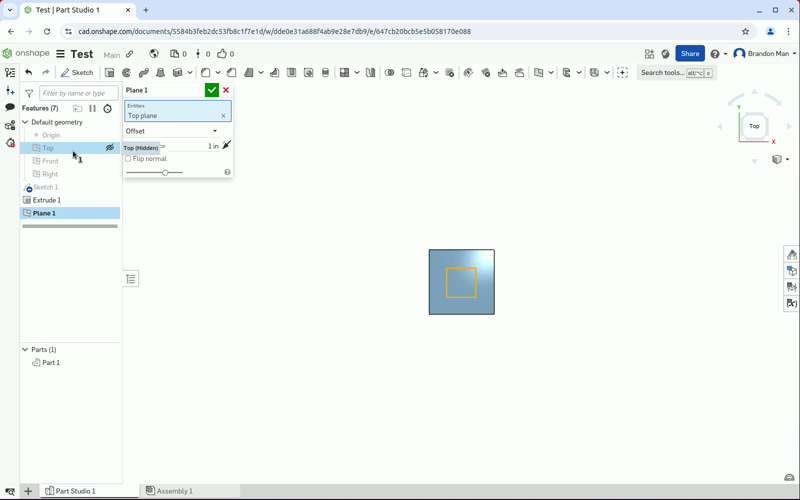
key(tab, 2)
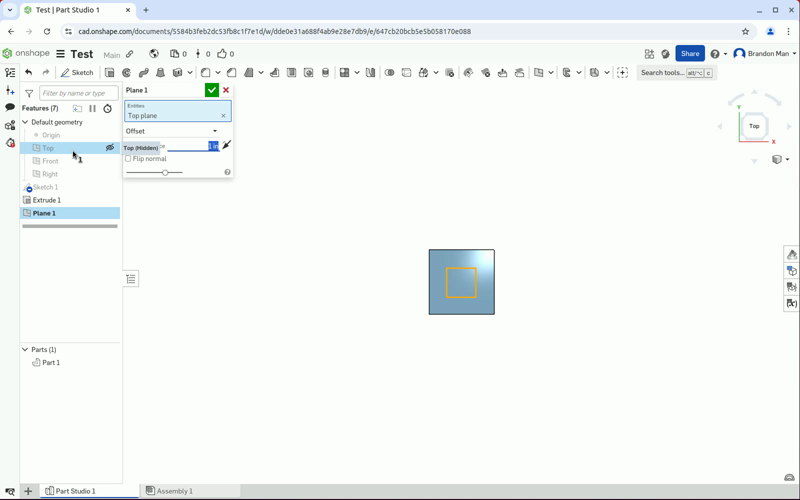
text(6.501)
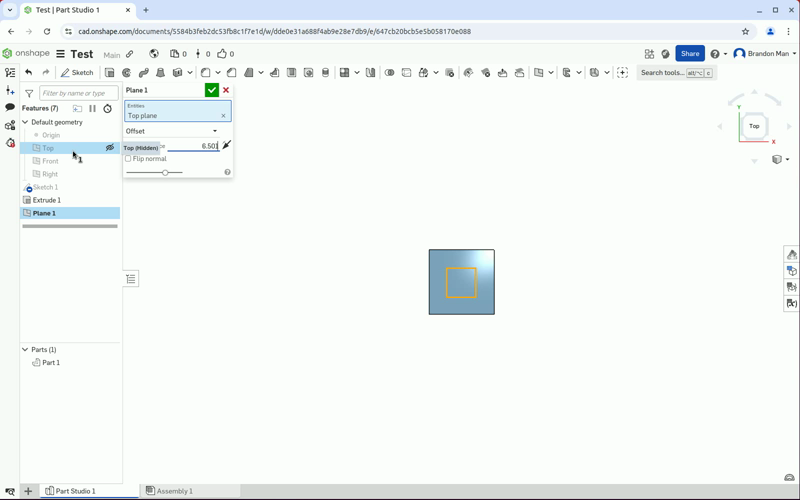
key(enter, 2)
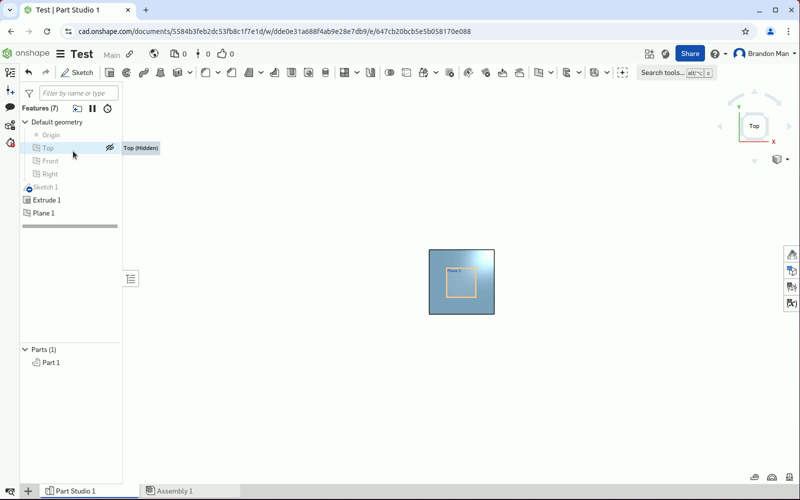
key(shift+s)
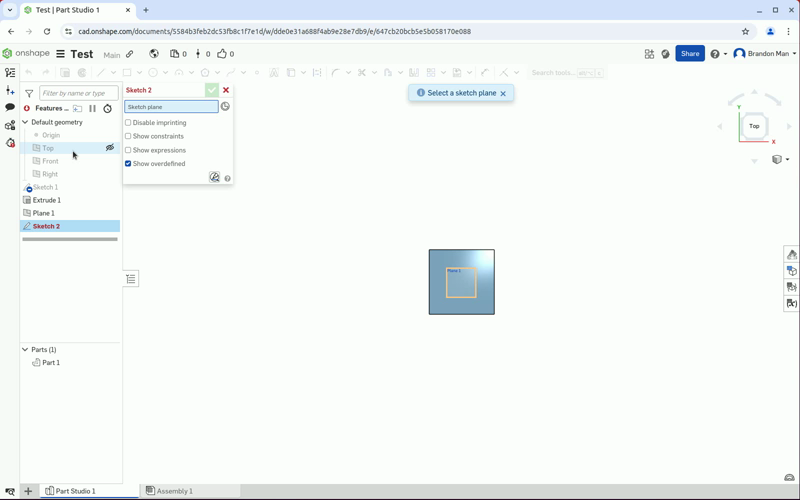
mouse_move(73, 215)
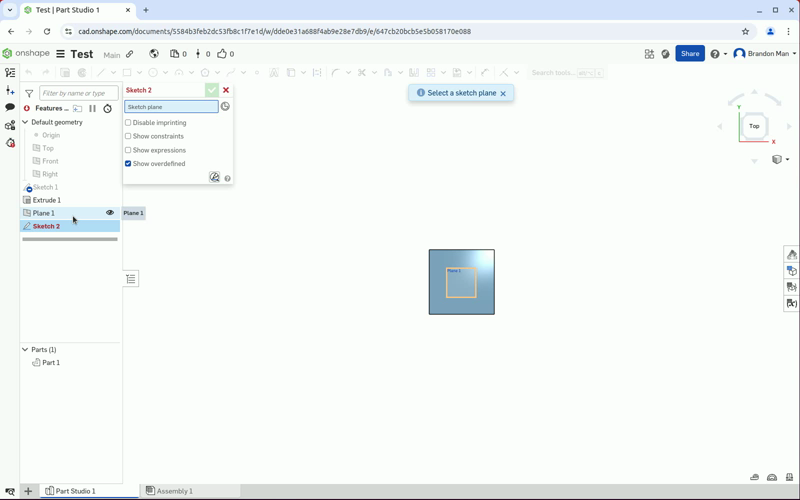
click(73, 215)
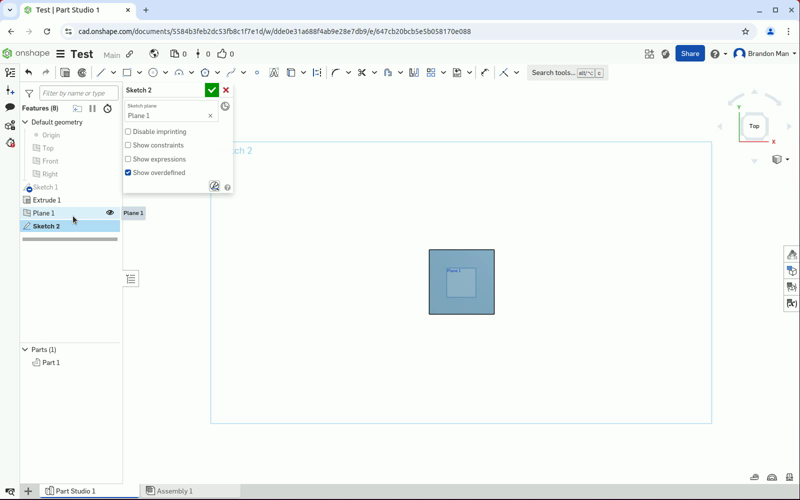
mouse_move(73, 352)
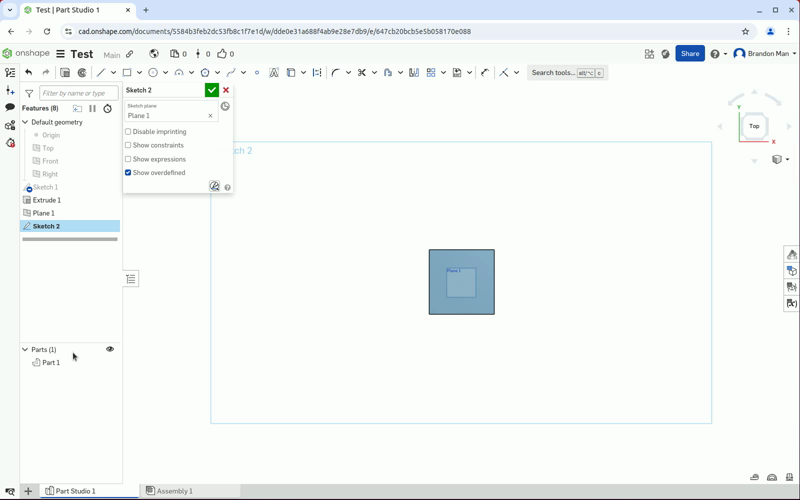
key(y)
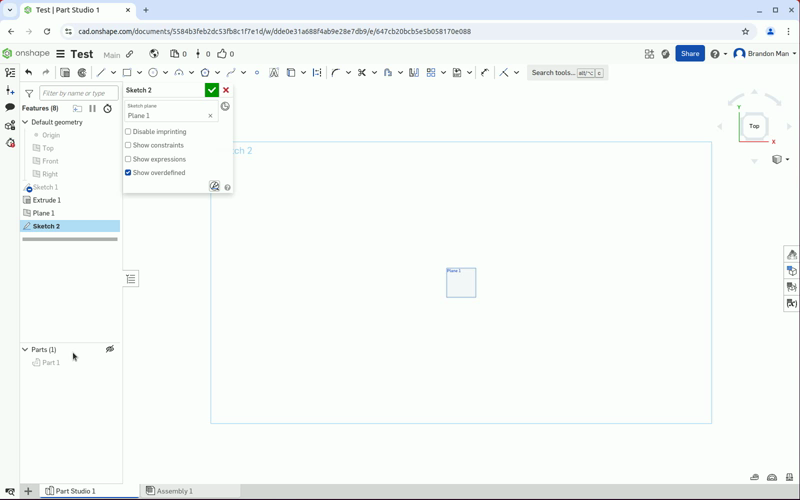
key(c)
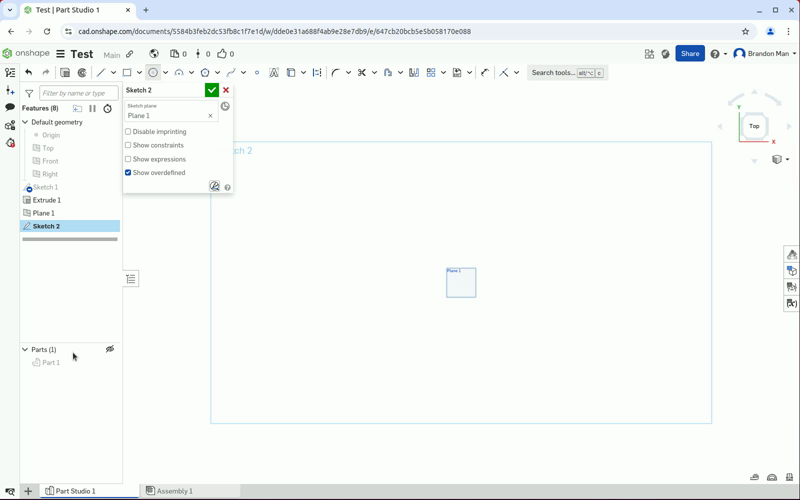
key_down(shift)
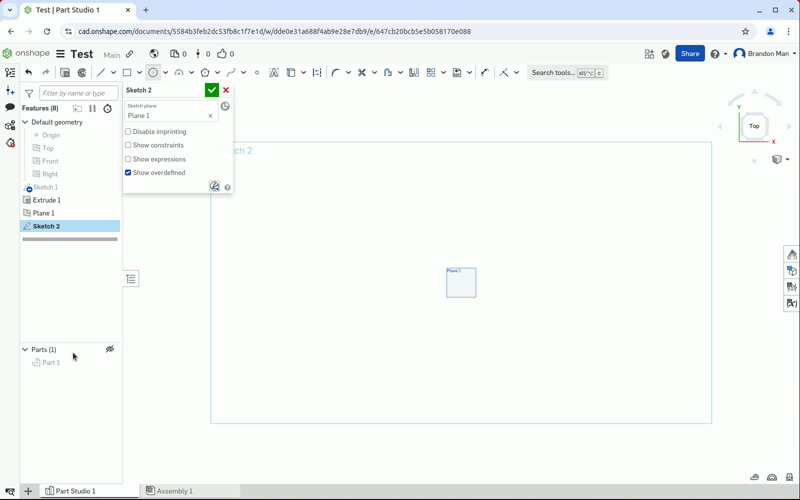
mouse_move(460, 282)
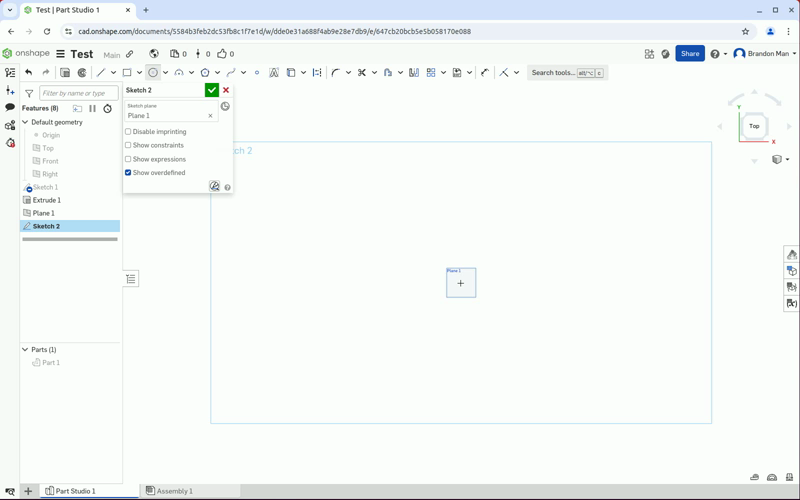
click(460, 282)
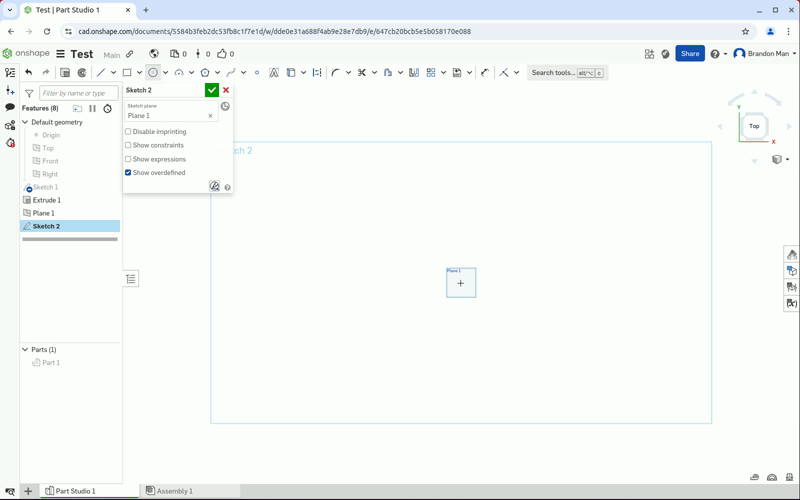
key_up(shift)
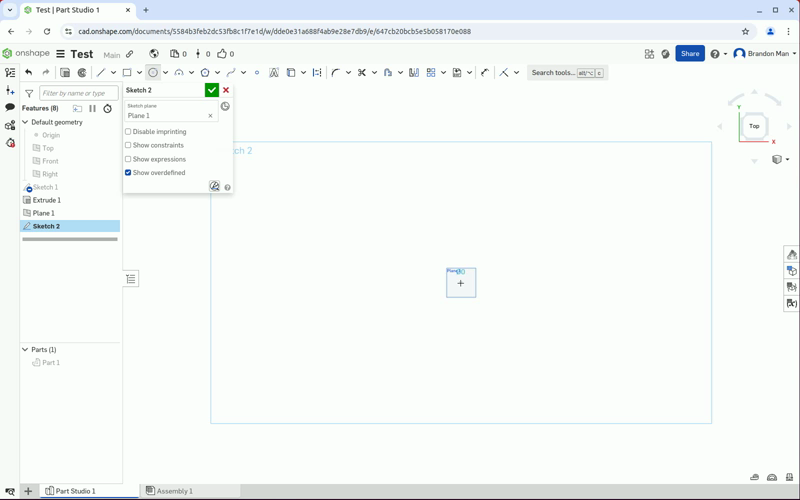
mouse_move(477, 282)
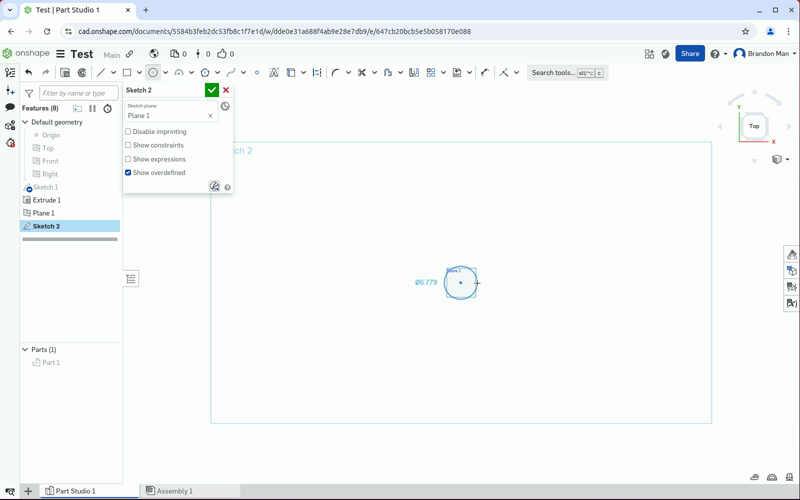
click(477, 282)
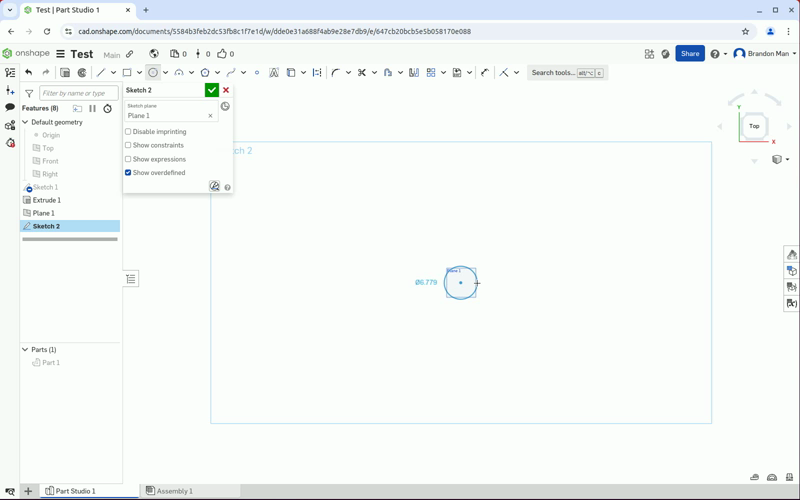
key(esc)
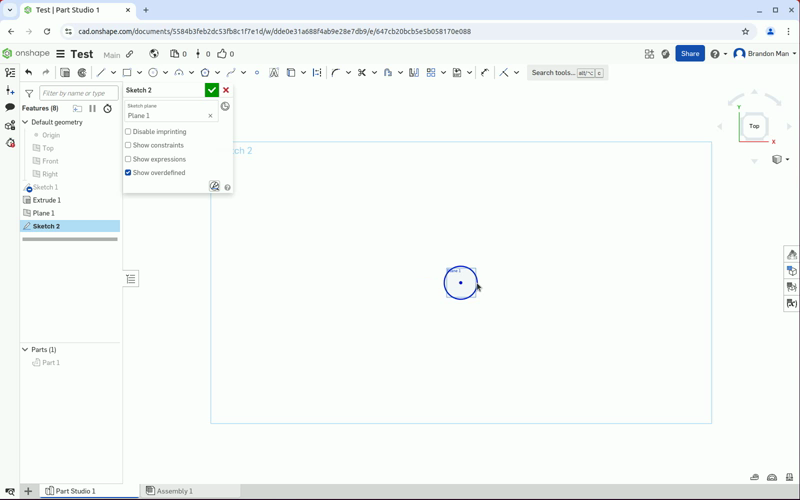
mouse_move(454, 285)
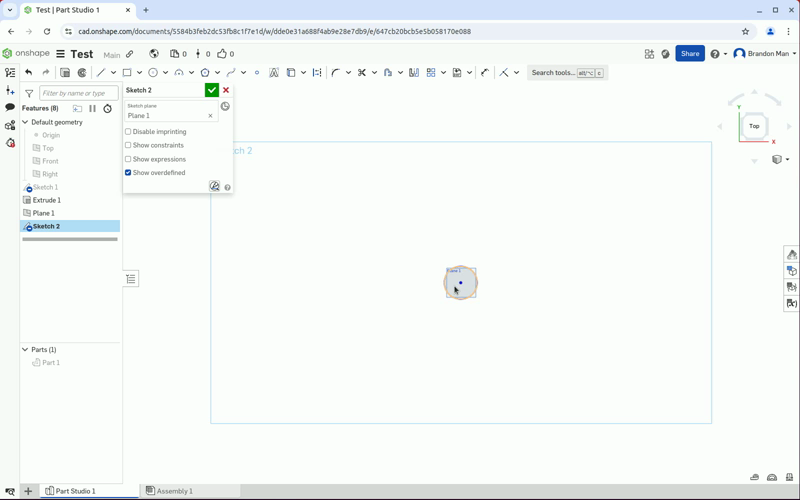
scroll(6)
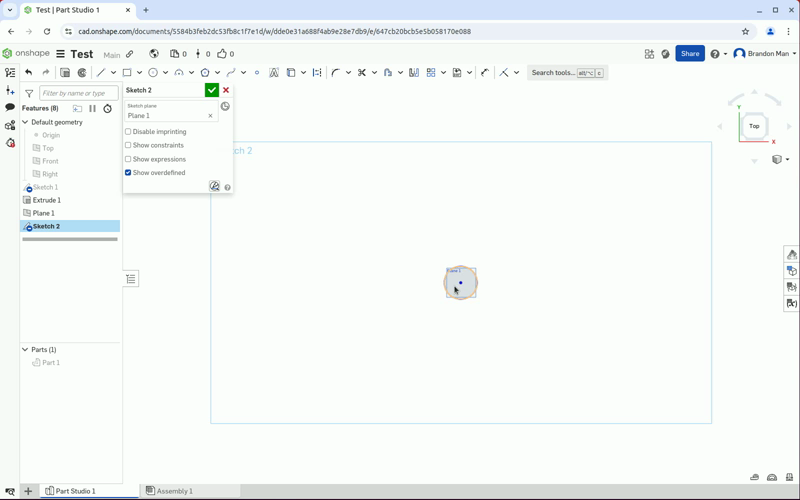
scroll(6)
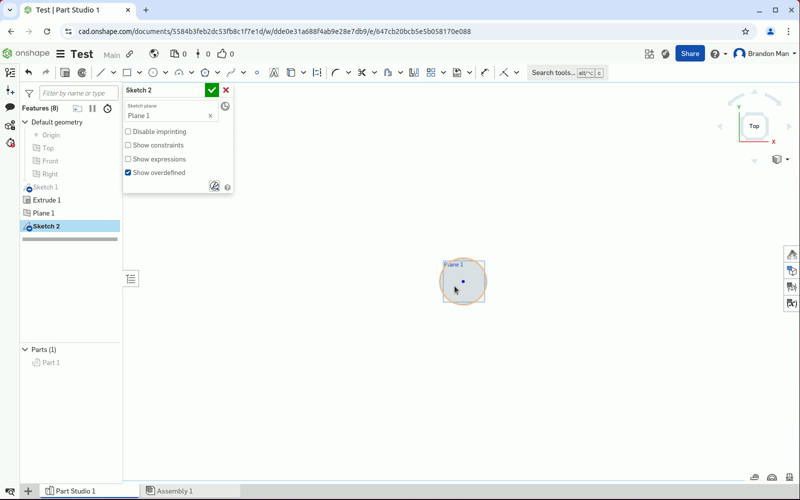
scroll(6)
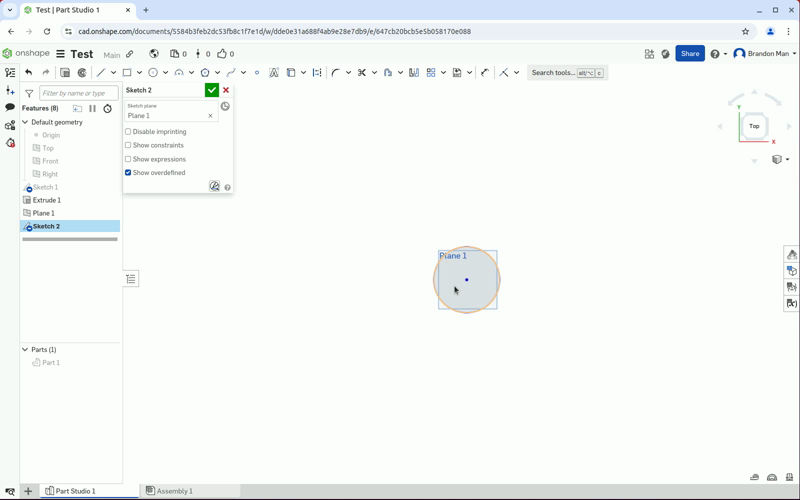
scroll(6)
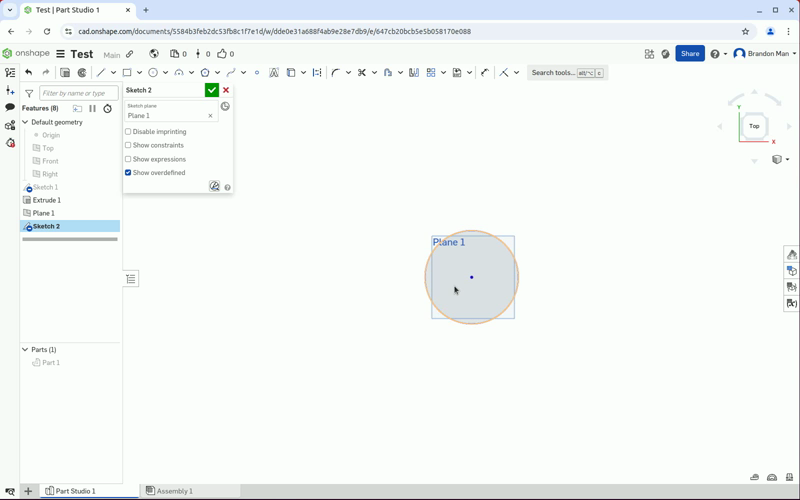
scroll(6)
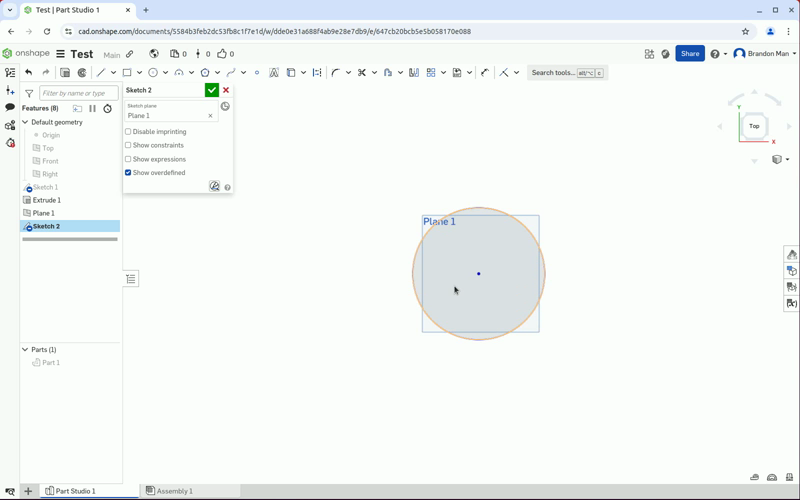
scroll(6)
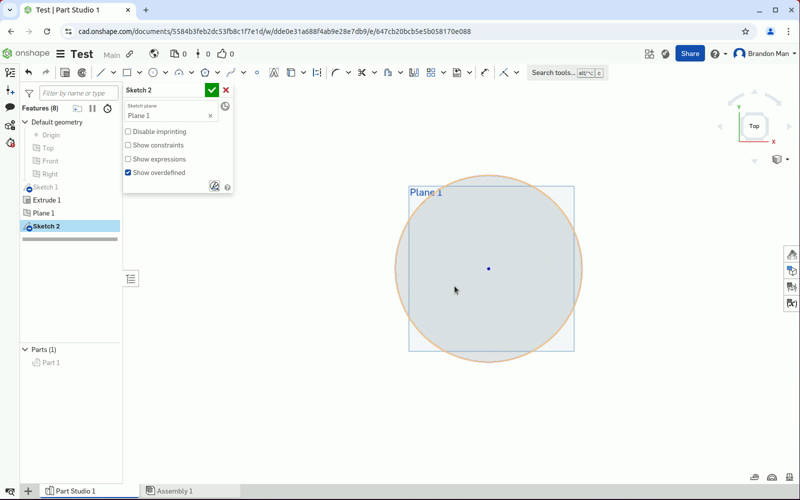
scroll(6)
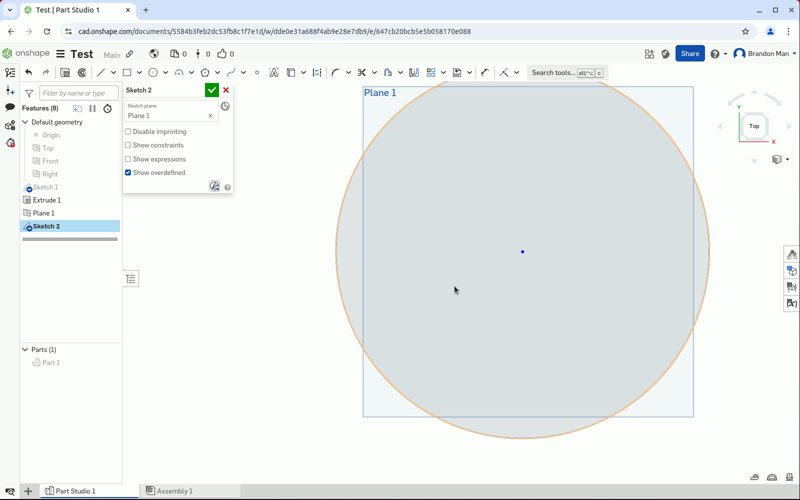
click(454, 285)
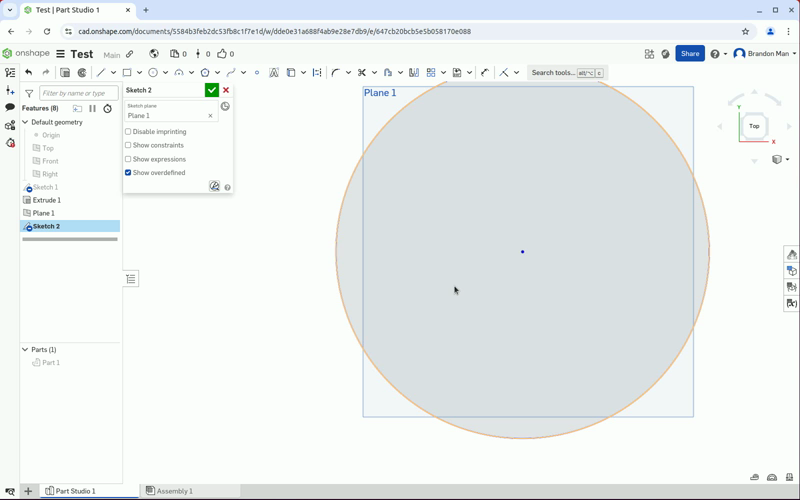
scroll(-6)
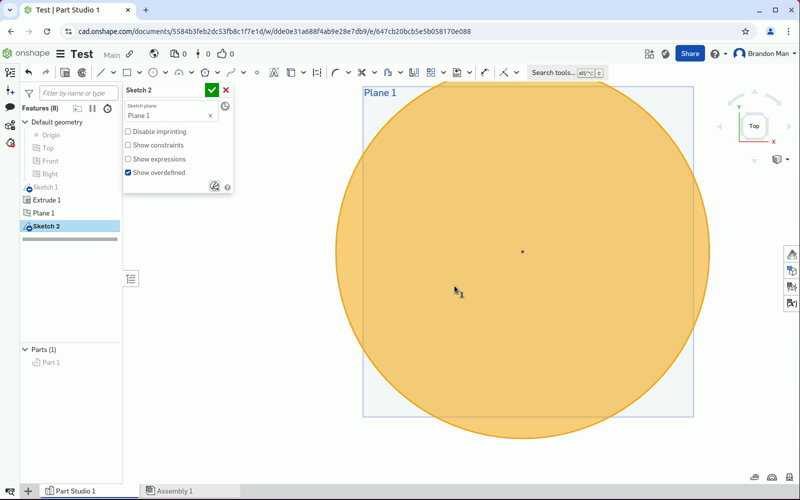
scroll(-6)
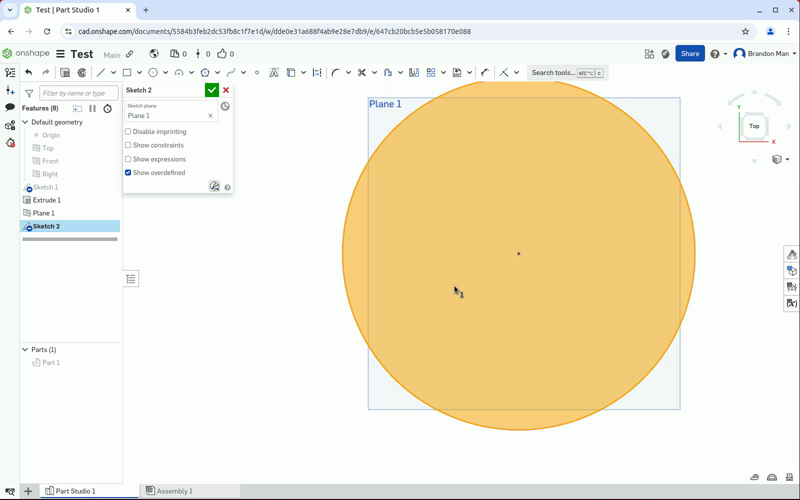
scroll(-6)
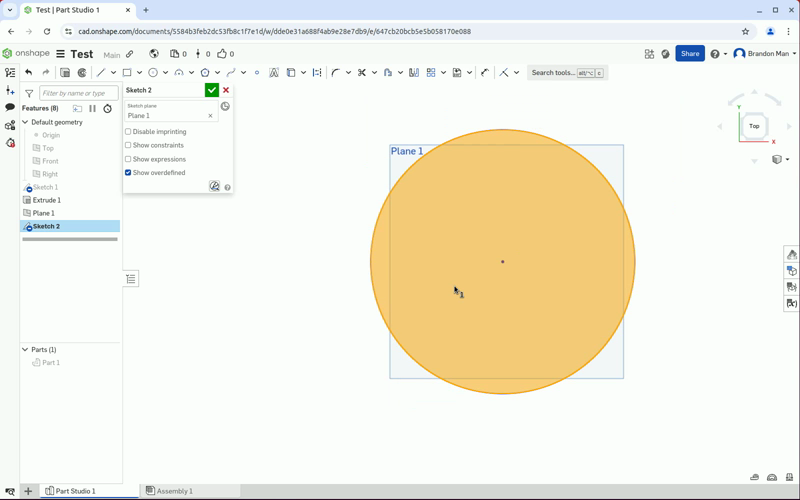
scroll(-6)
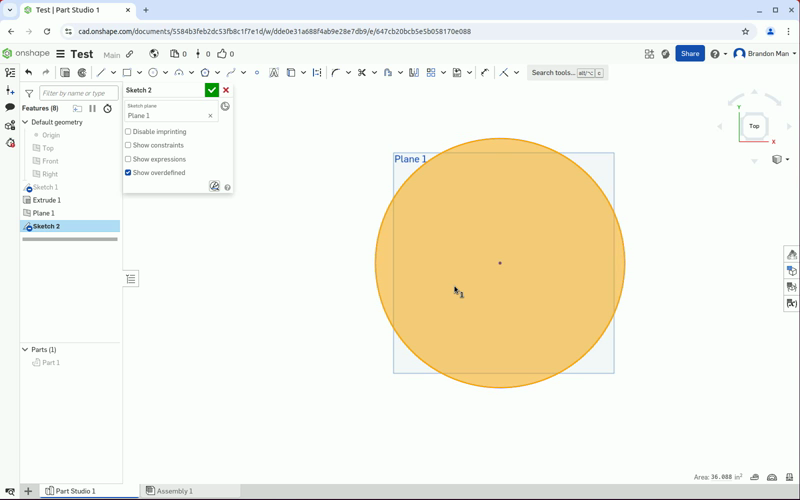
scroll(-6)
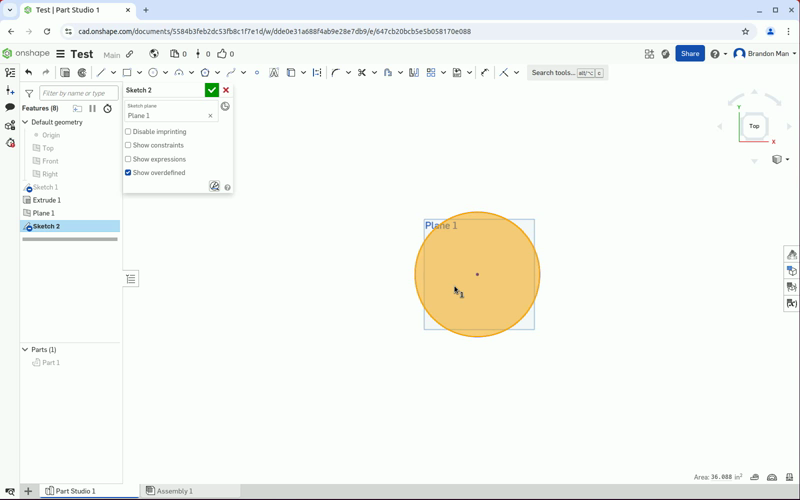
scroll(-6)
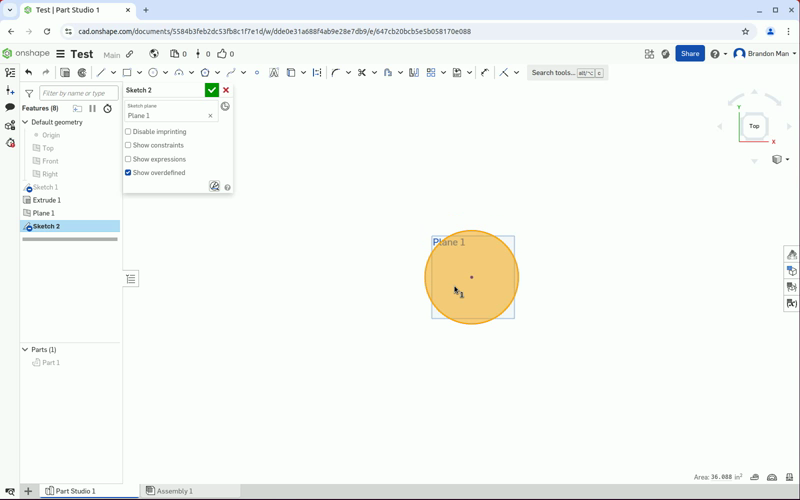
scroll(-6)
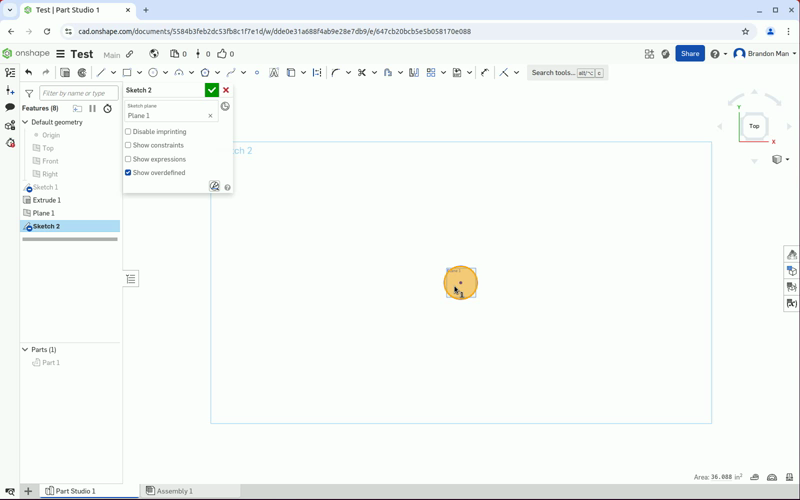
mouse_move(73, 352)
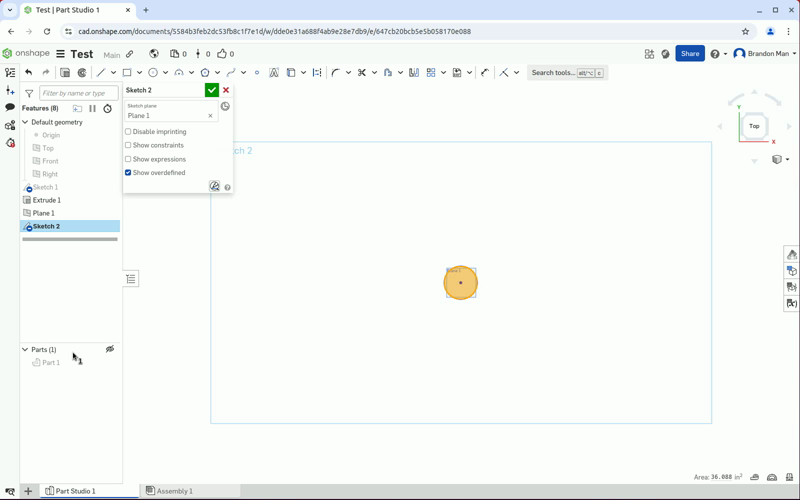
key(shift+y)
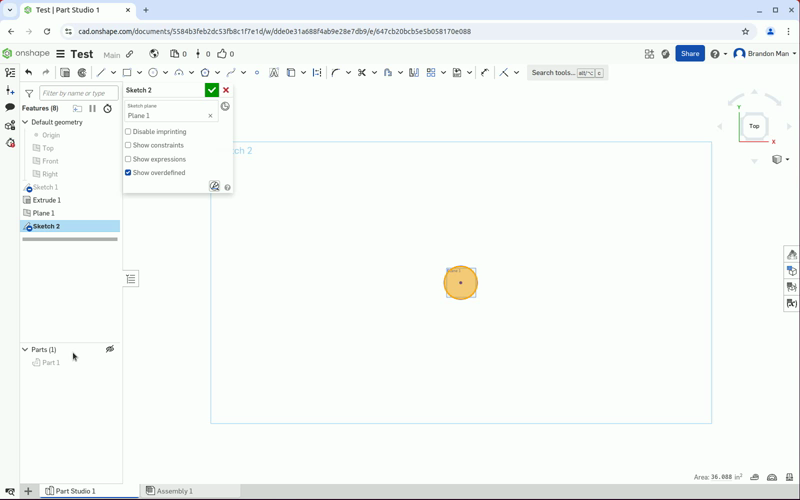
key(shift+e)
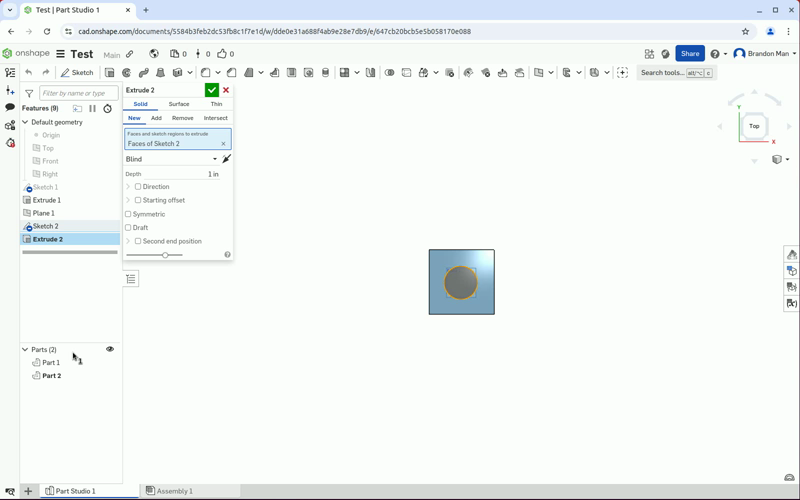
mouse_move(143, 106)
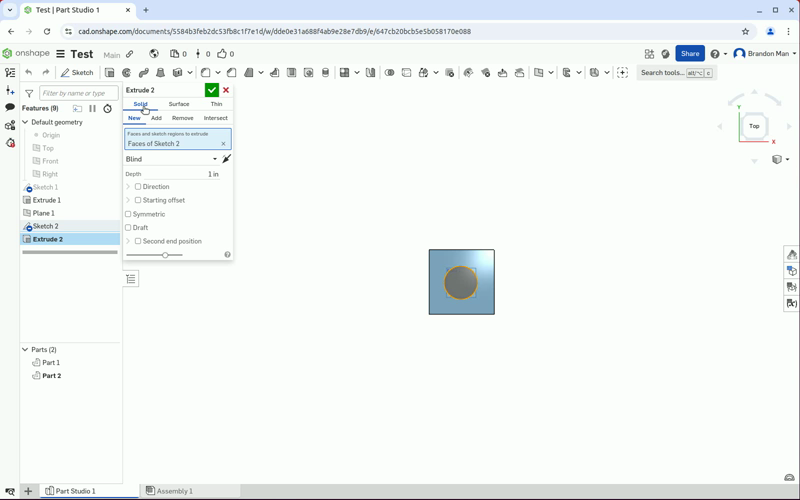
click(143, 106)
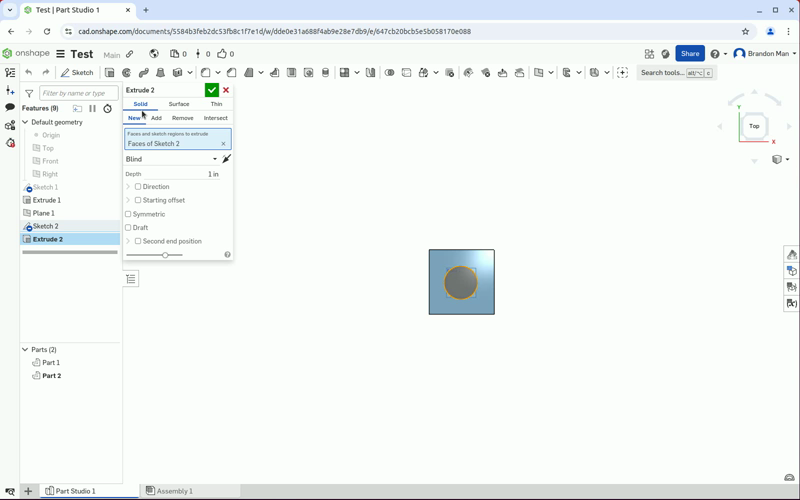
mouse_move(137, 120)
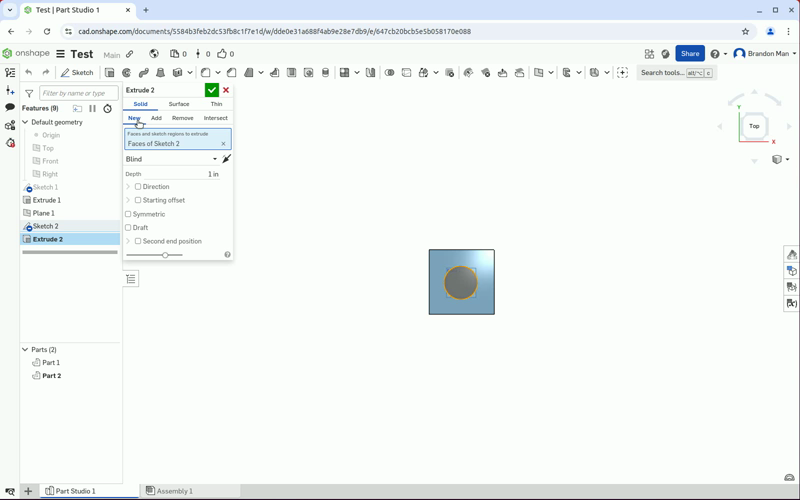
click(137, 120)
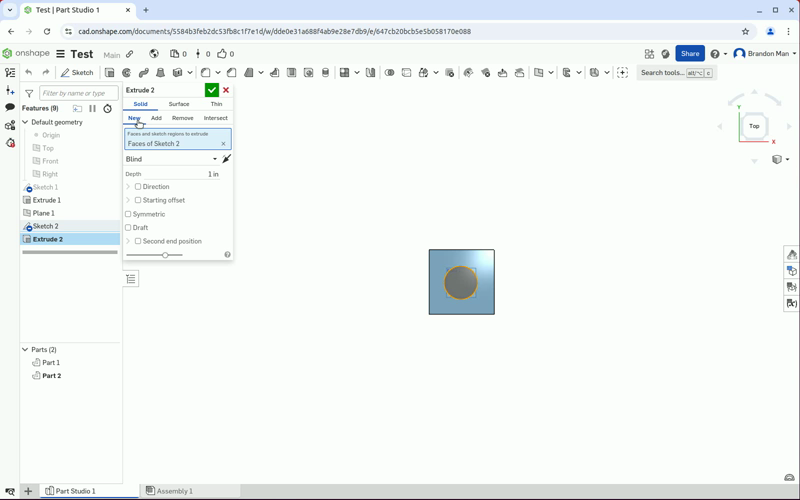
key(tab, 4)
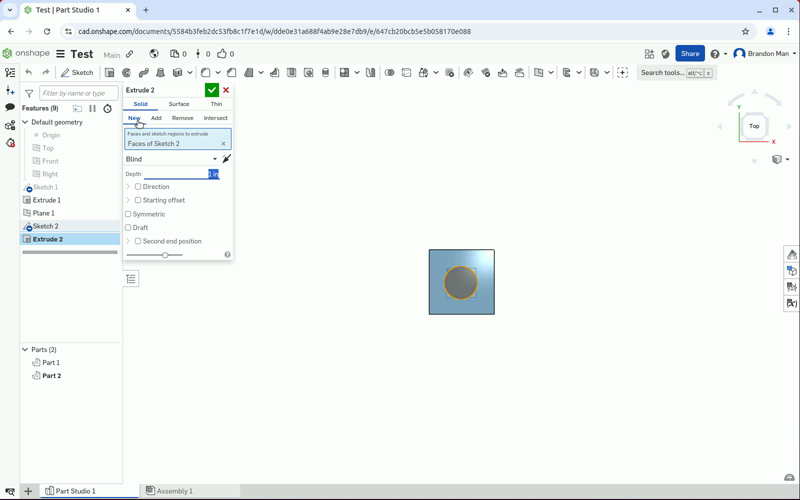
text(16.609)
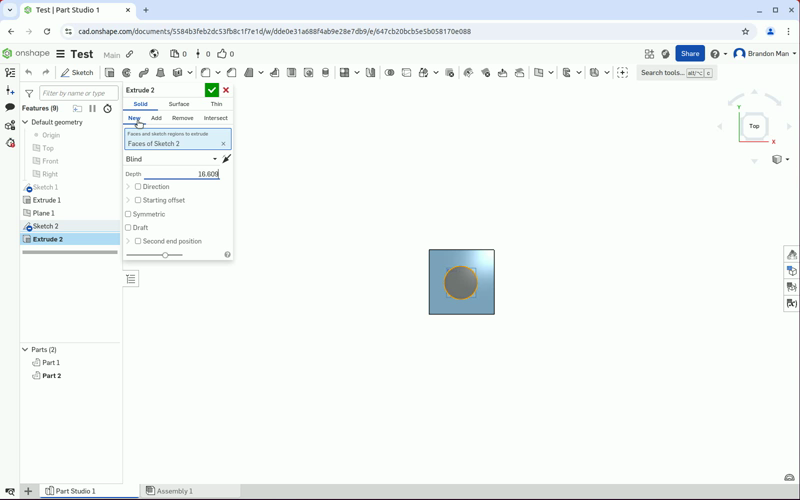
key(enter)
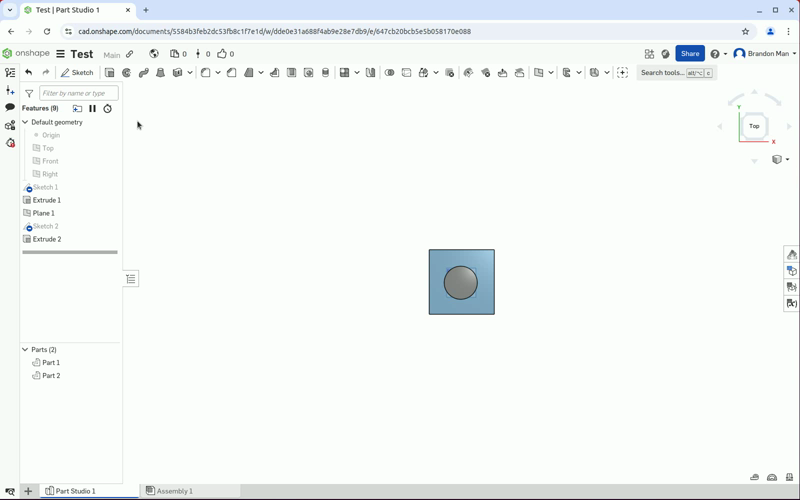
key(shift+h)
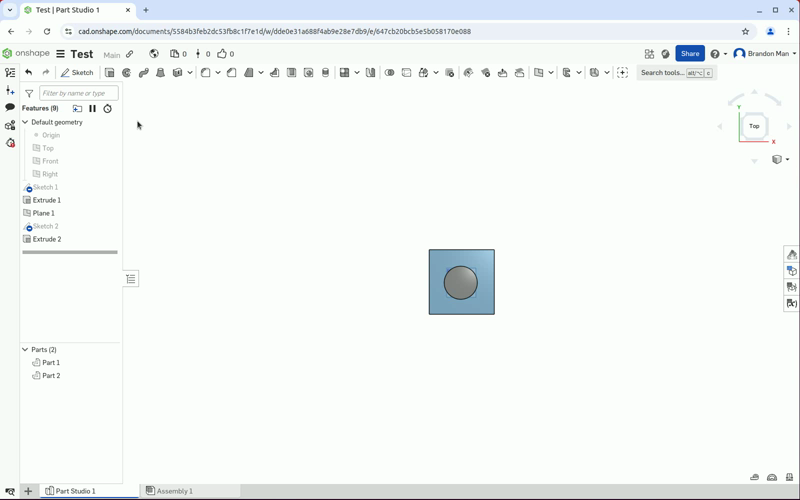
key(shift+h)
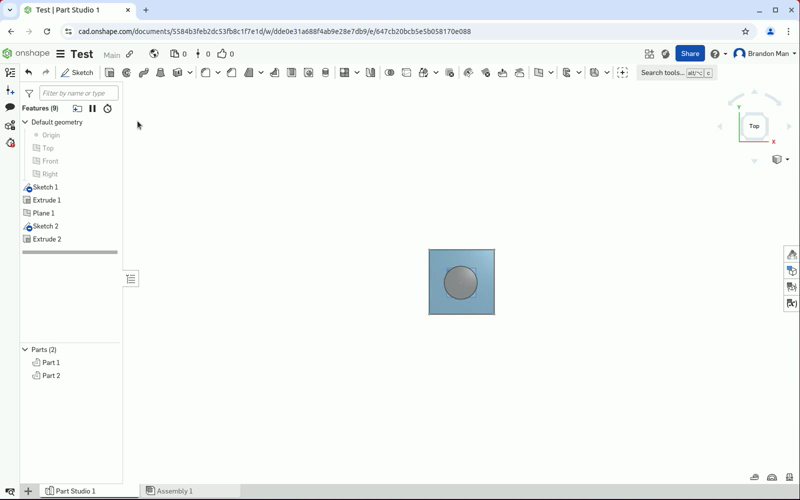
key(shift+7)
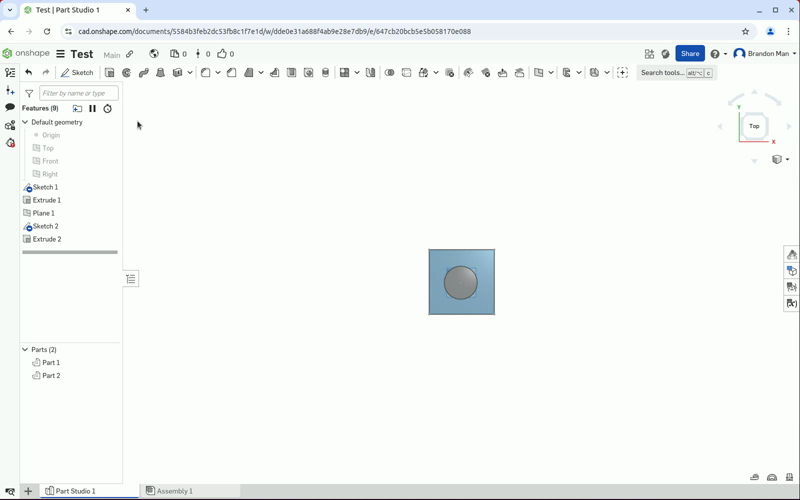
key(up, 3)
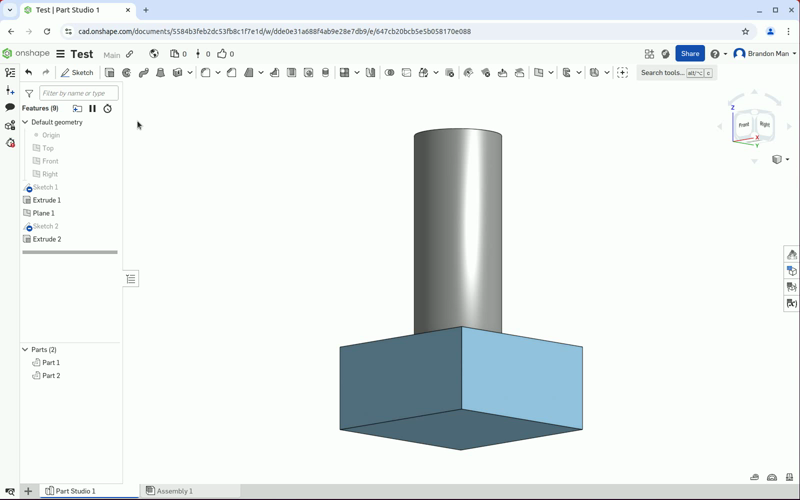
key(left, 3)
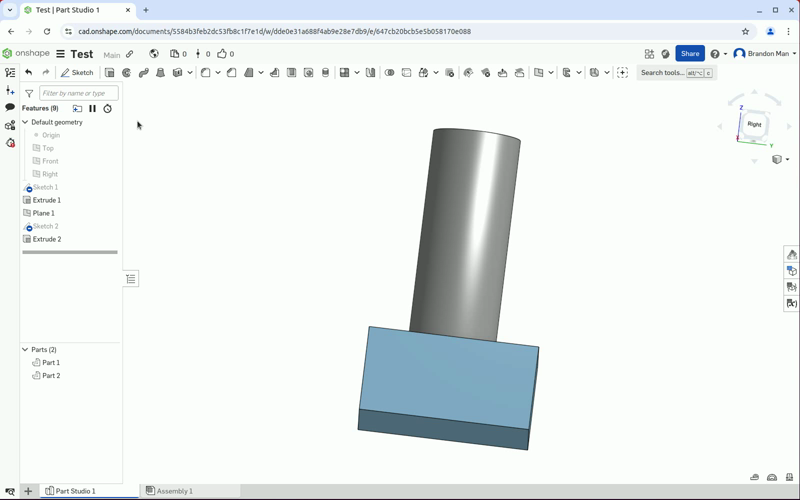
key(right, 3)
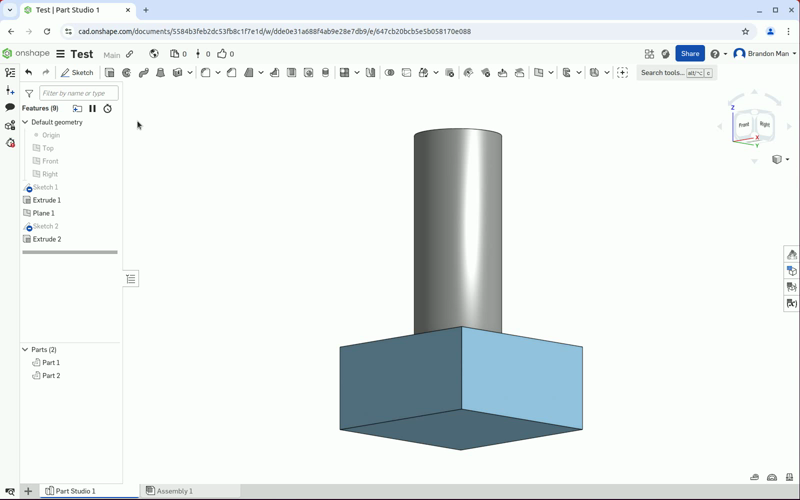
key(down, 3)
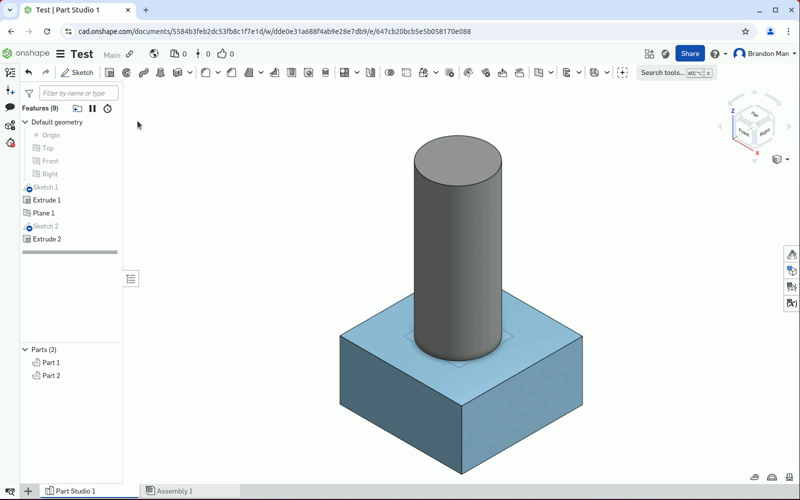
mouse_move(73, 189)
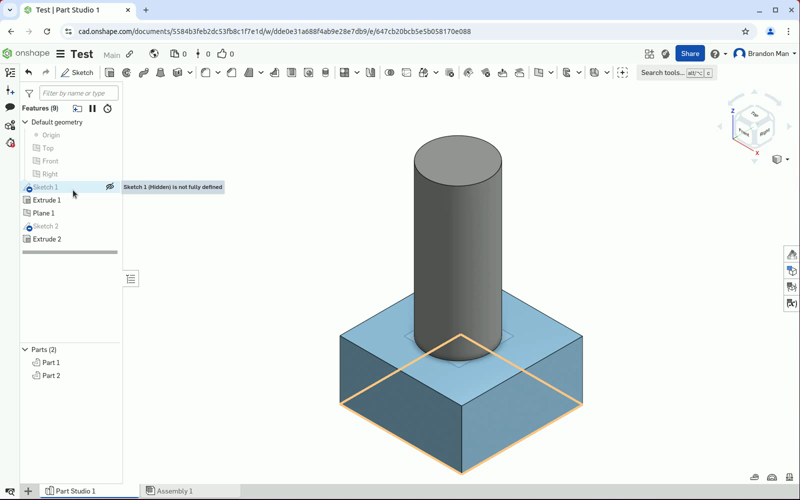
click(73, 189)